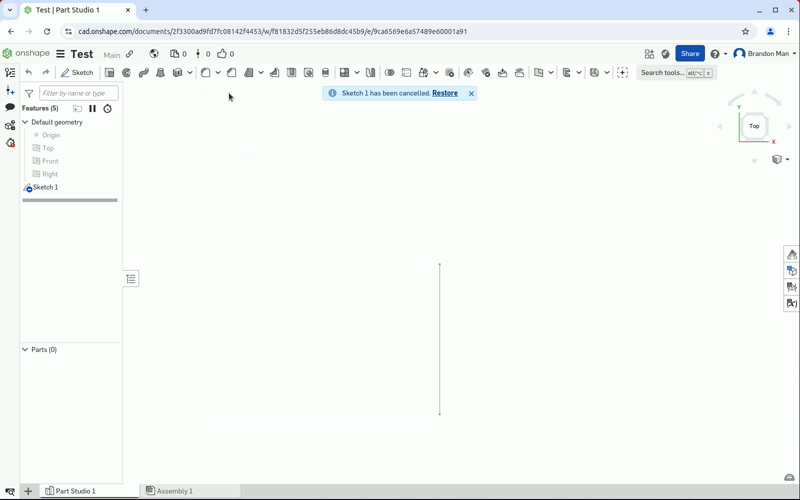
key(shift+h)
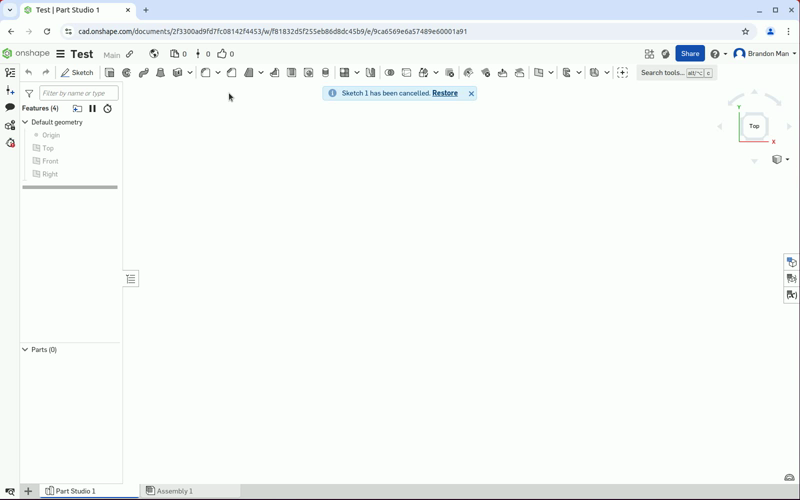
mouse_move(73, 352)
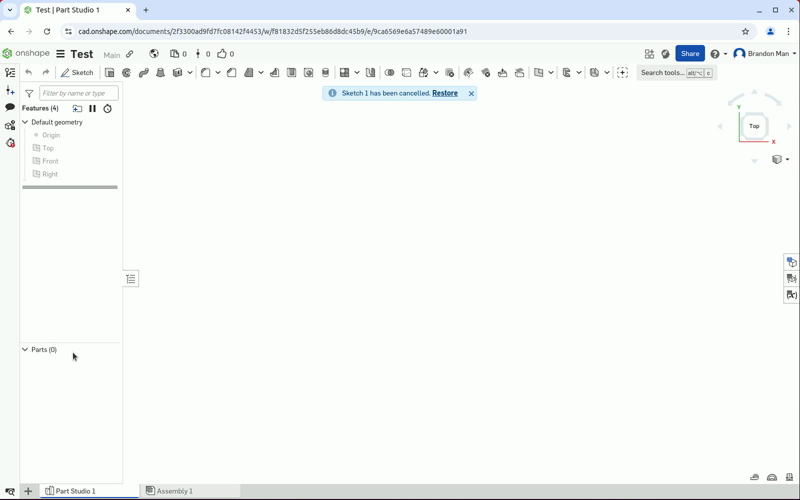
key(y)
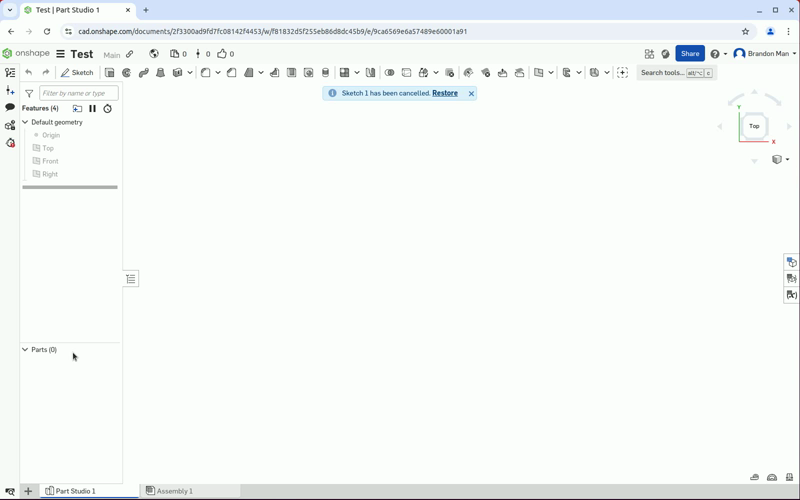
key(shift+p)
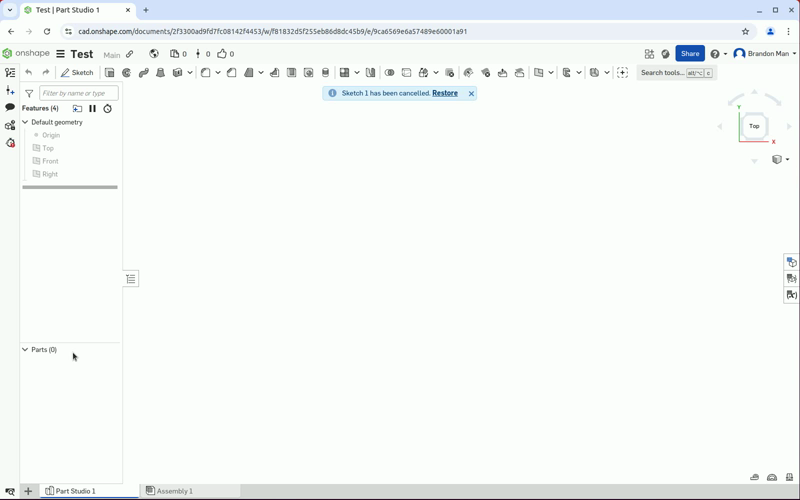
key(space)
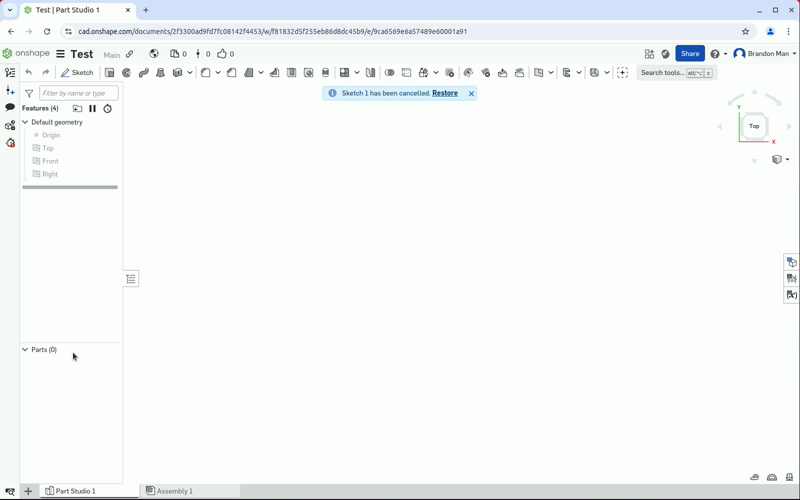
key_down(shift)
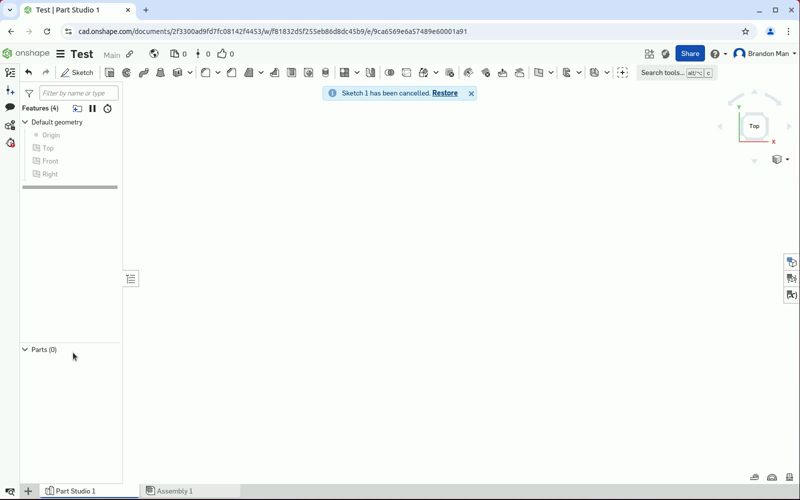
key(up)
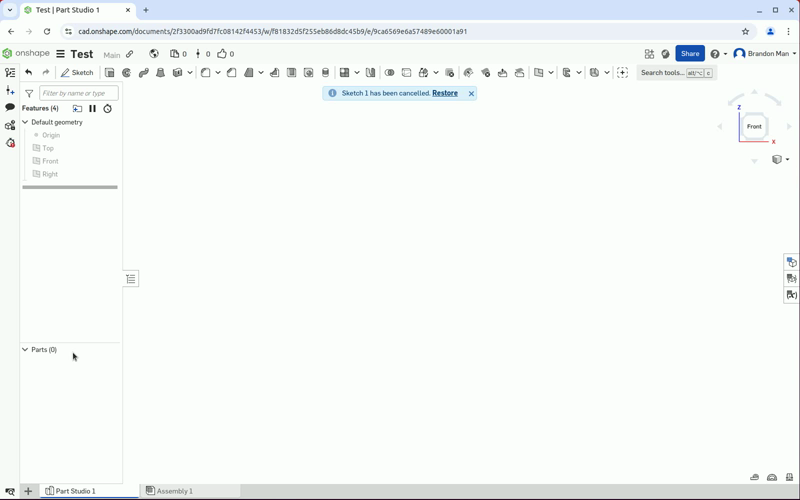
key_up(shift)
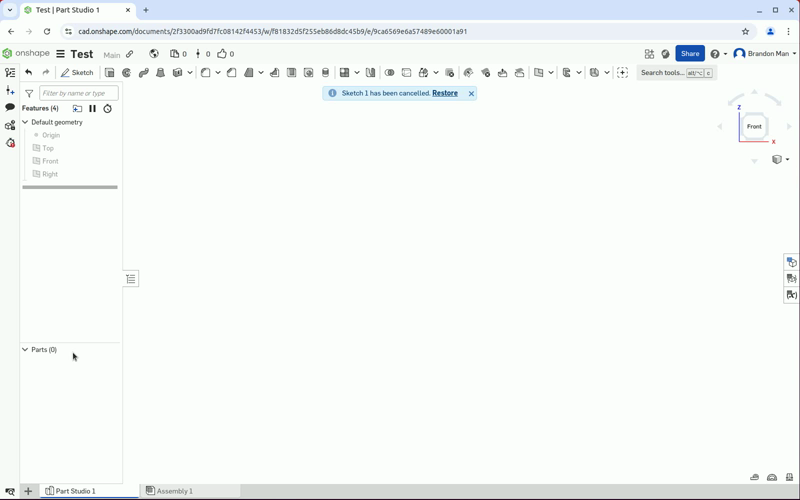
mouse_move(73, 352)
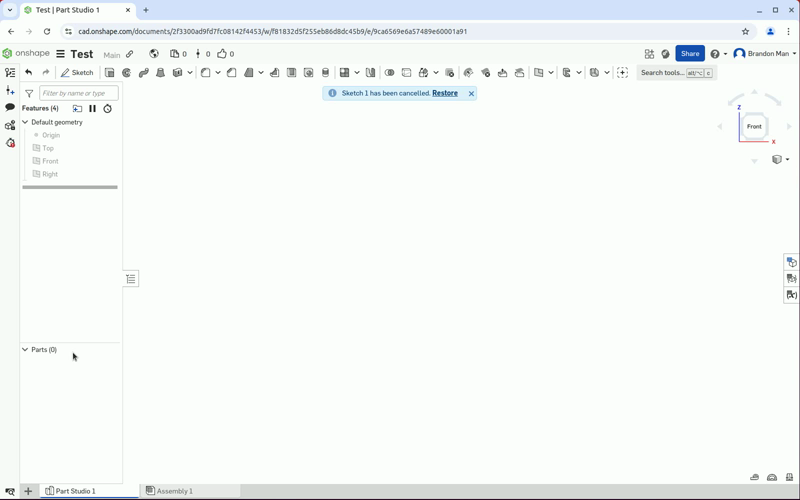
key(shift+y)
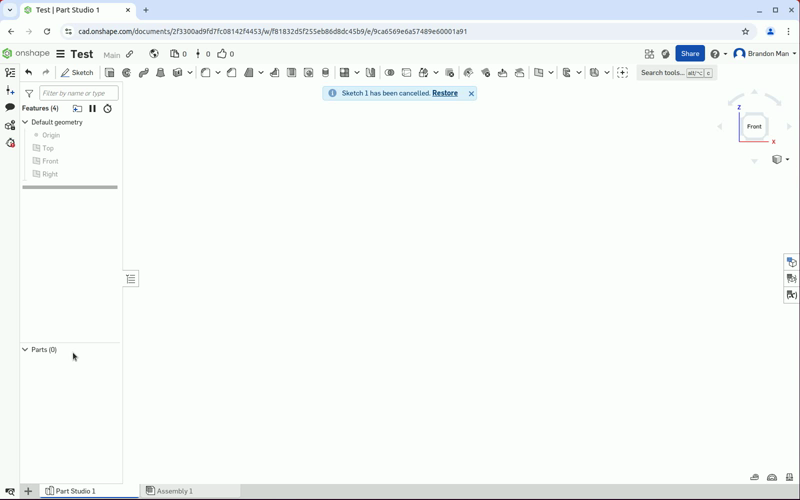
key(shift+s)
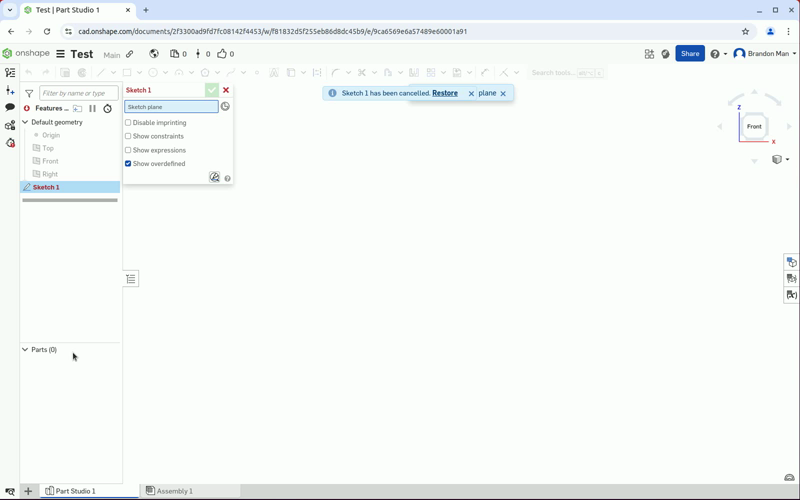
mouse_move(73, 163)
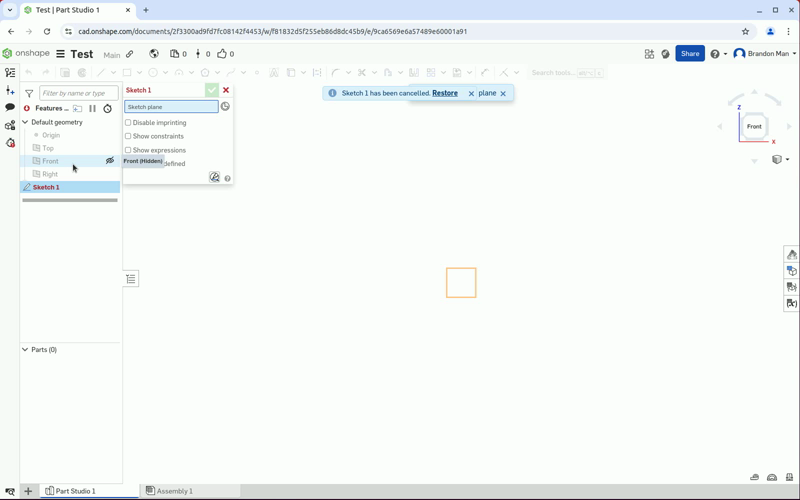
click(73, 163)
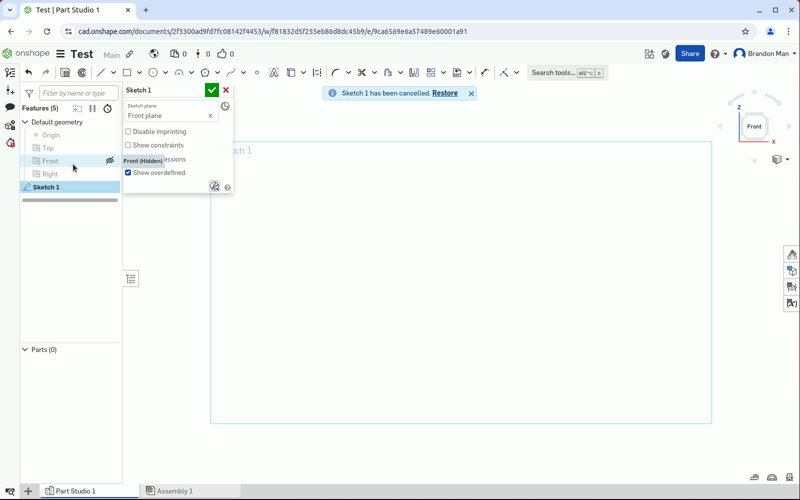
mouse_move(73, 352)
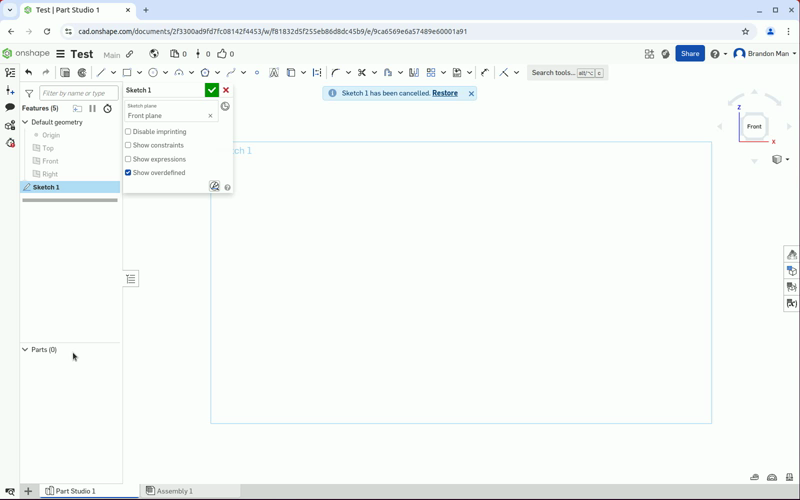
key(y)
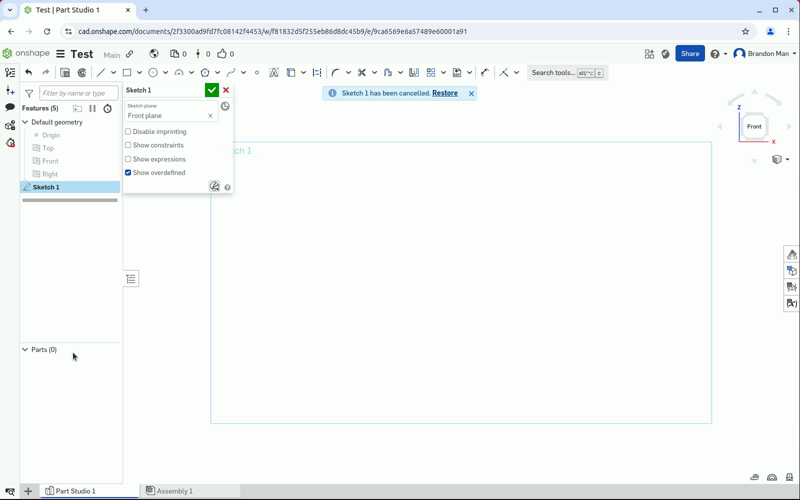
key(l)
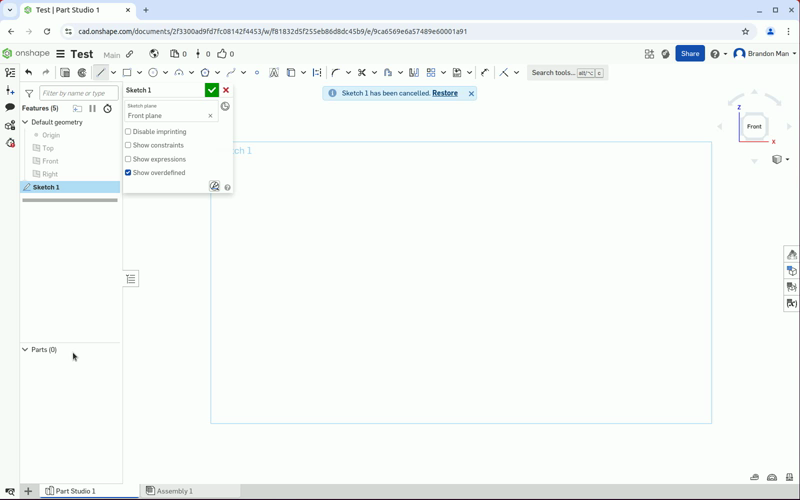
key_down(shift)
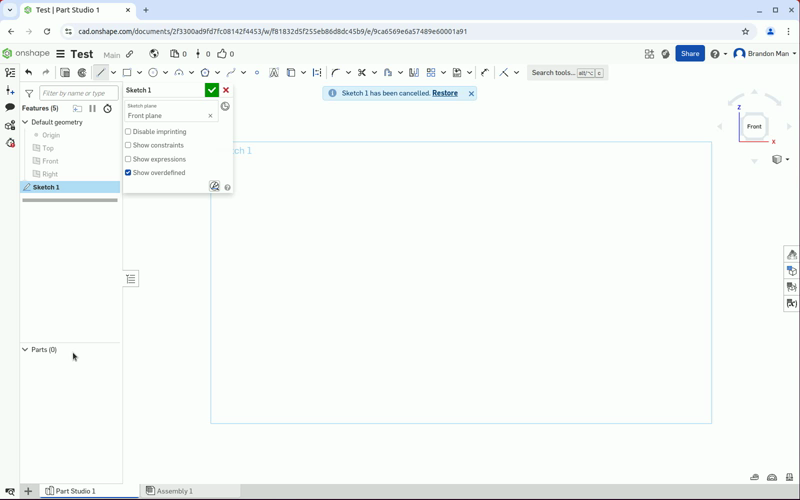
mouse_move(363, 287)
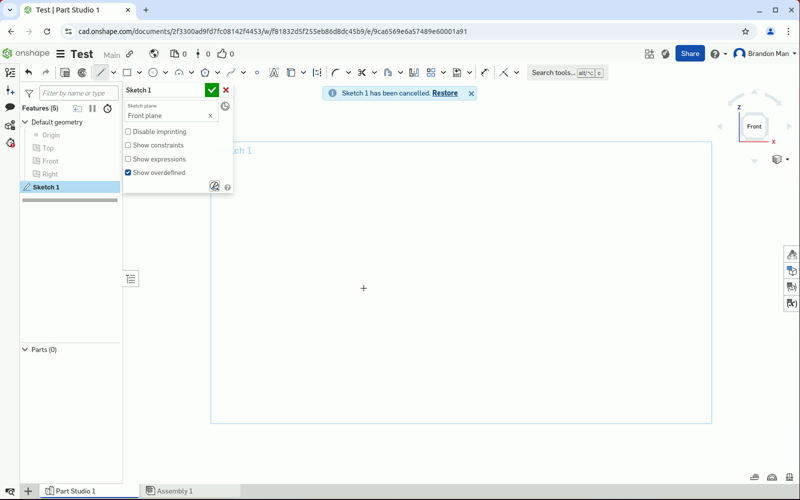
click(363, 287)
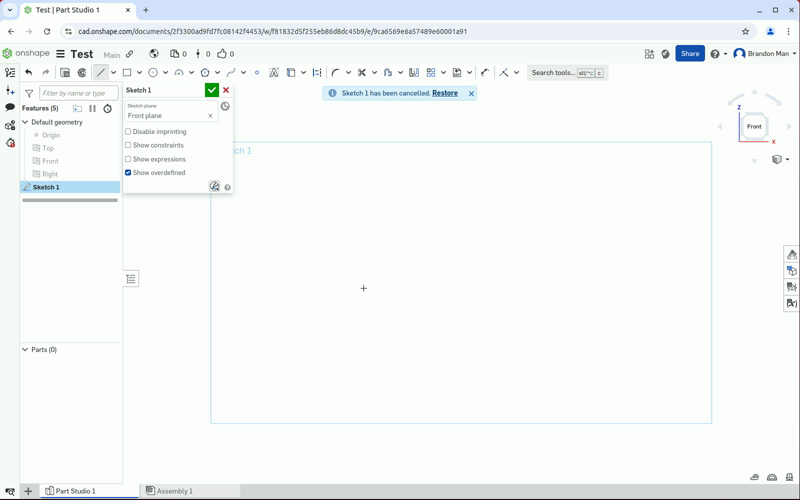
key_up(shift)
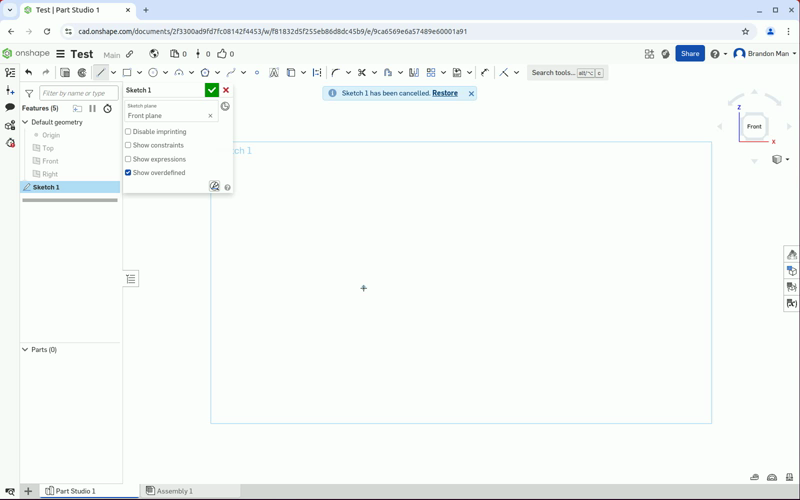
key_down(shift)
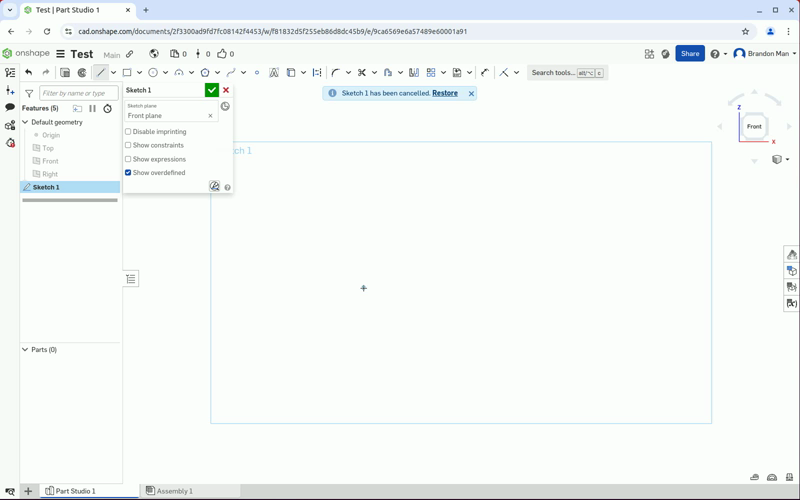
mouse_move(393, 287)
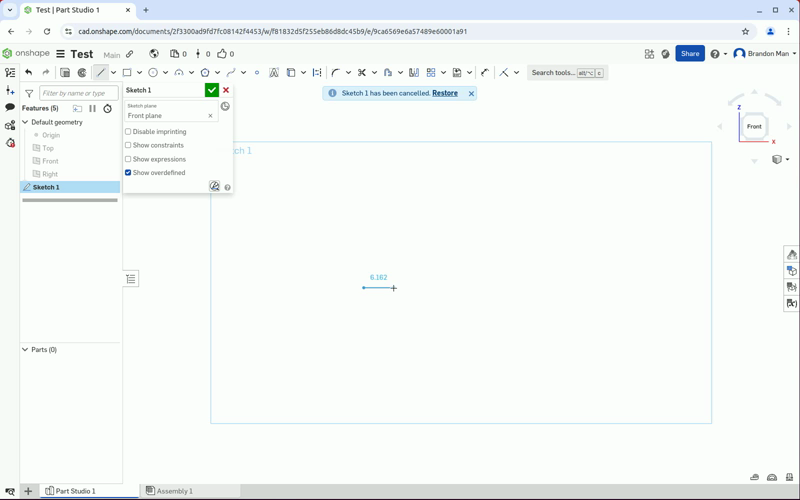
mouse_move(386, 287)
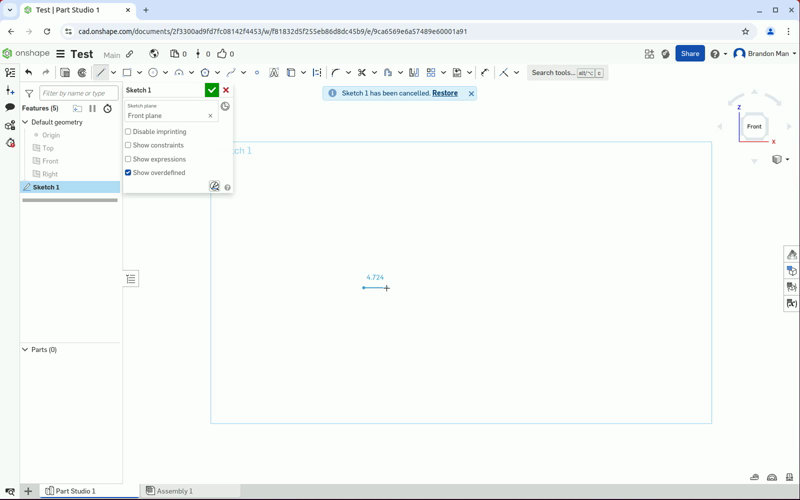
click(386, 287)
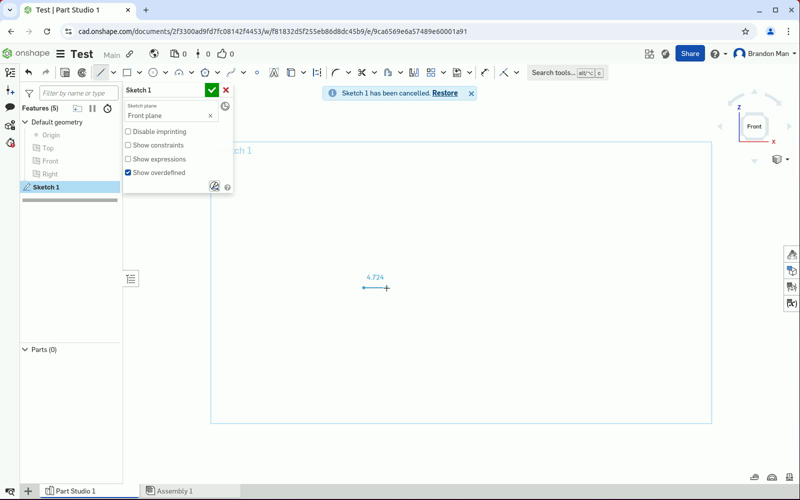
key_up(shift)
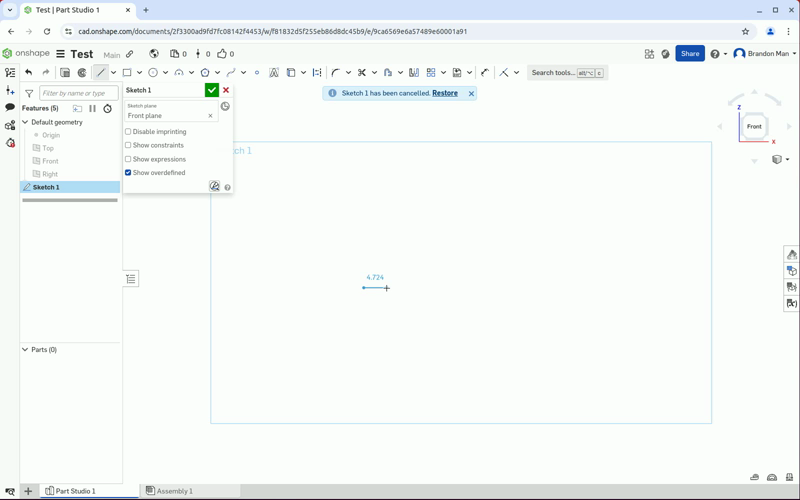
key_down(shift)
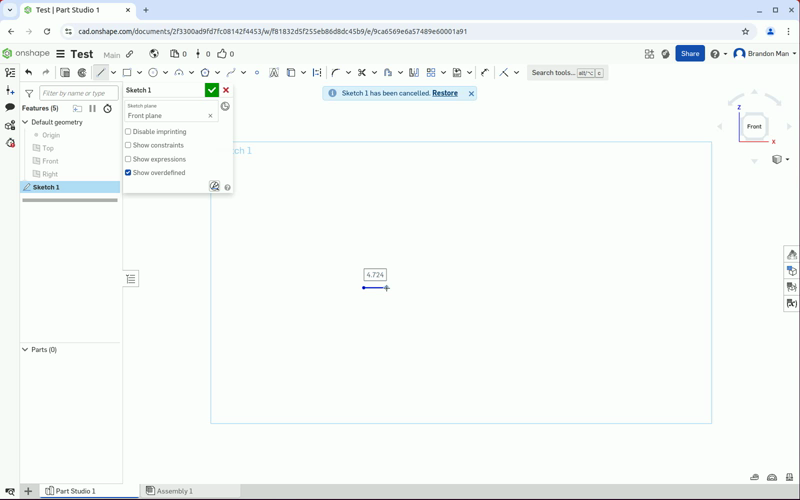
mouse_move(416, 287)
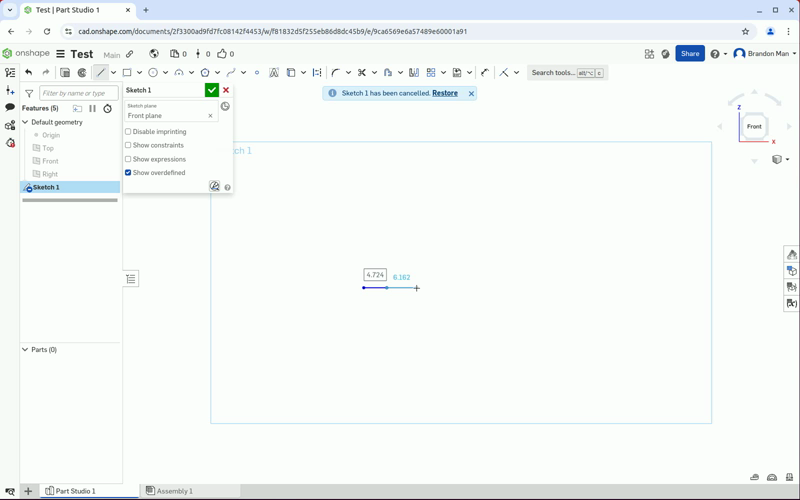
mouse_move(386, 265)
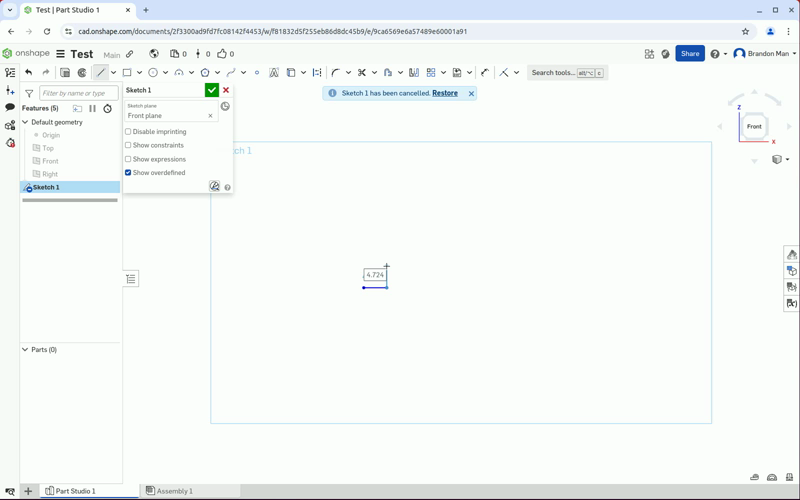
click(386, 265)
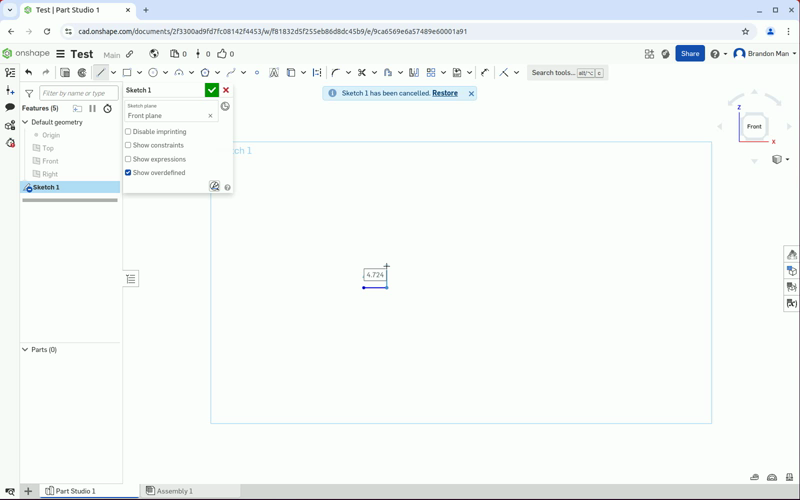
key_up(shift)
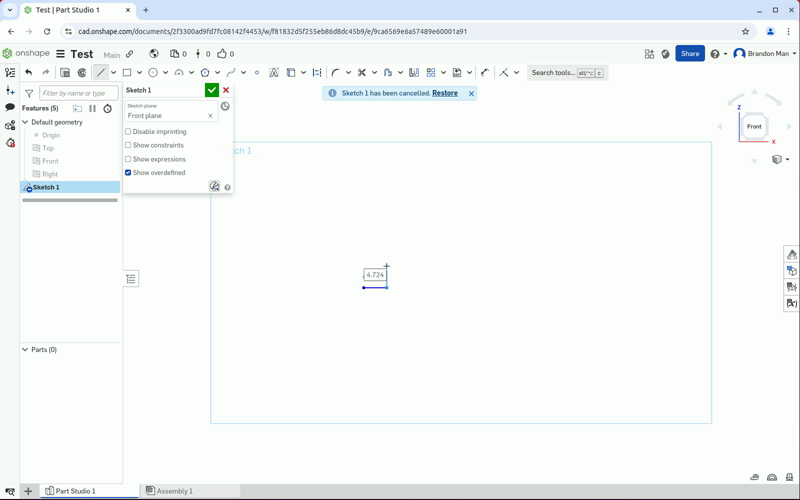
key_down(shift)
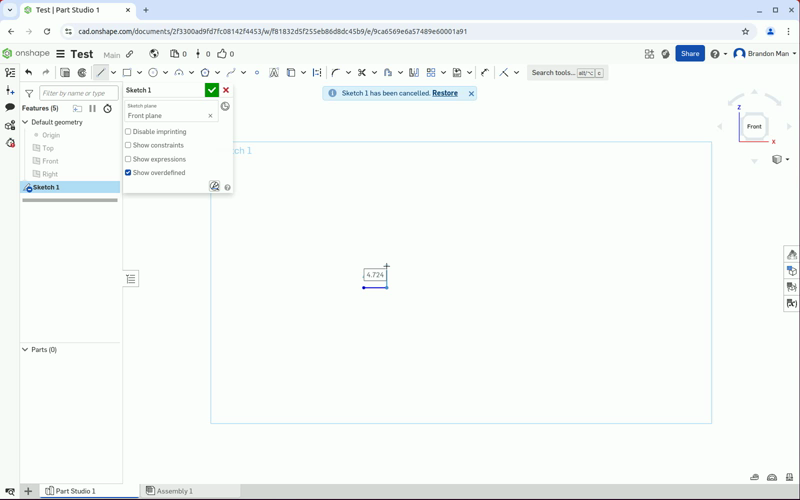
mouse_move(416, 265)
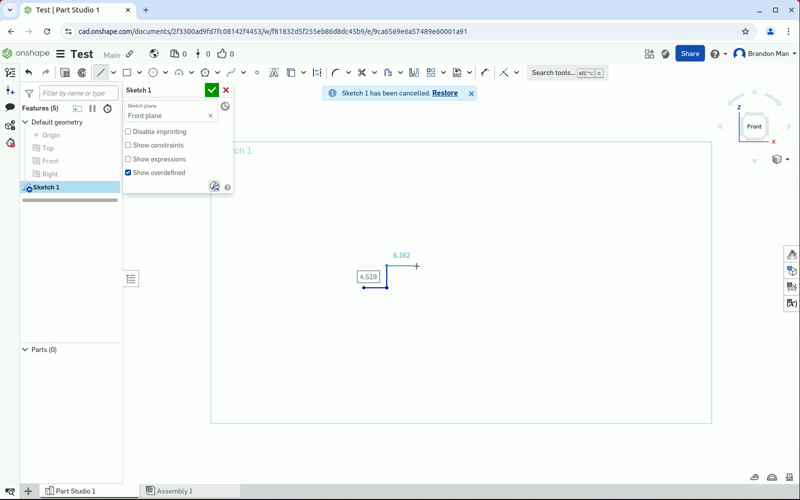
mouse_move(363, 265)
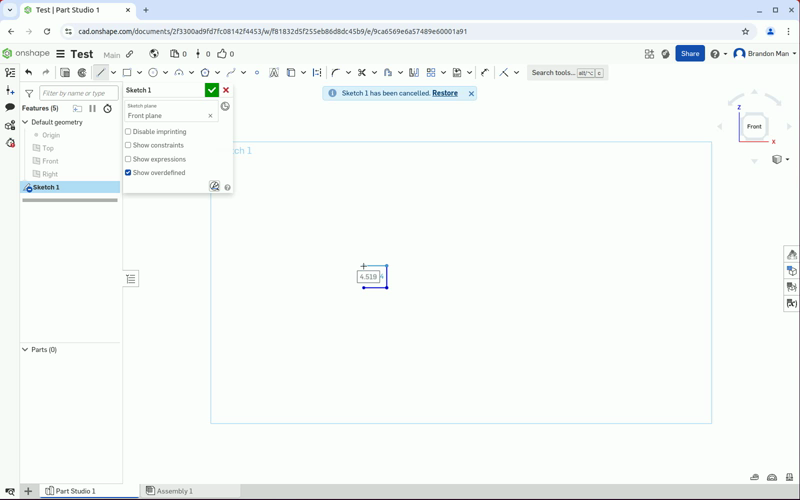
click(363, 265)
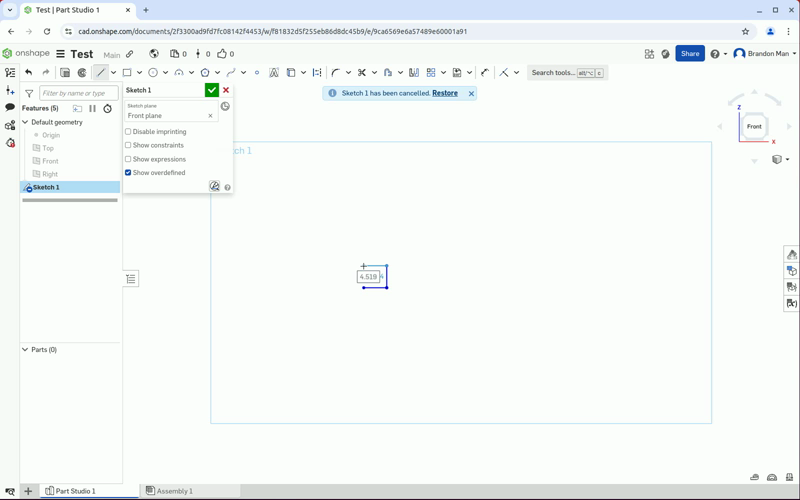
key_up(shift)
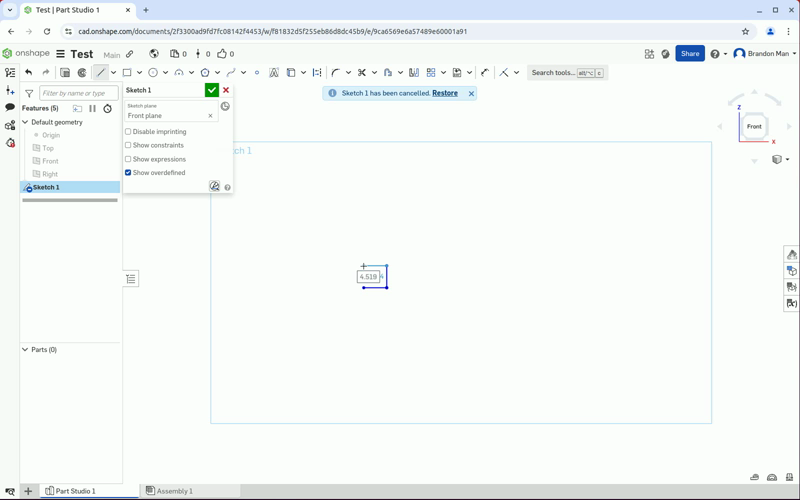
mouse_move(393, 265)
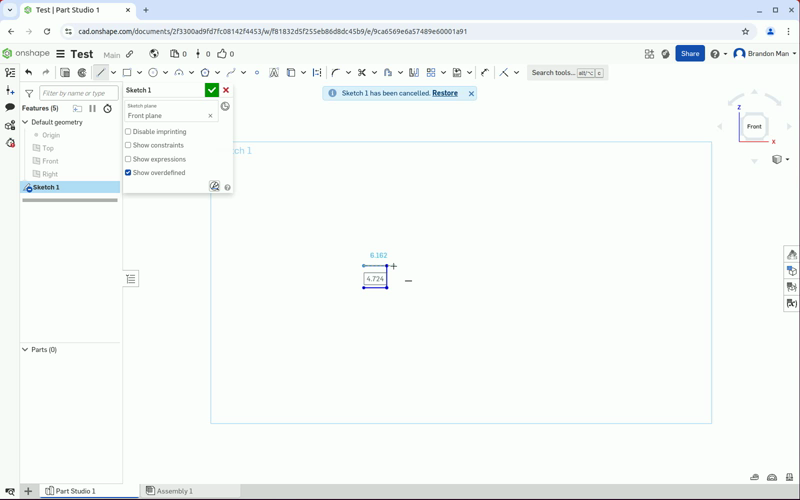
key_down(shift)
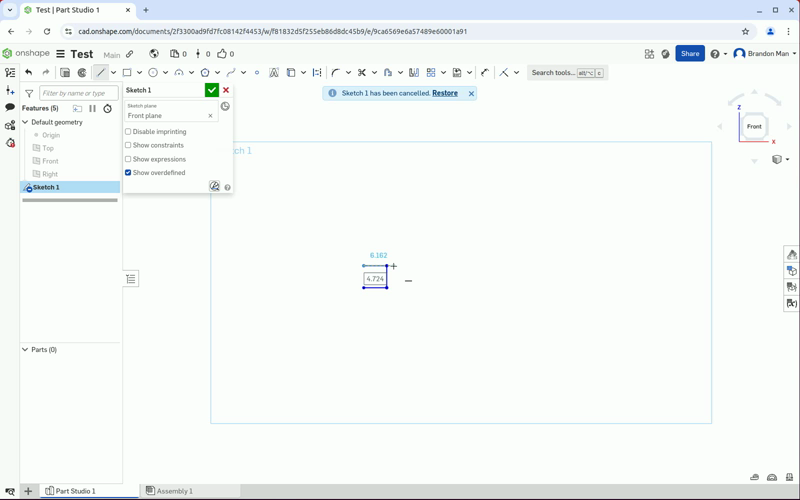
mouse_move(363, 287)
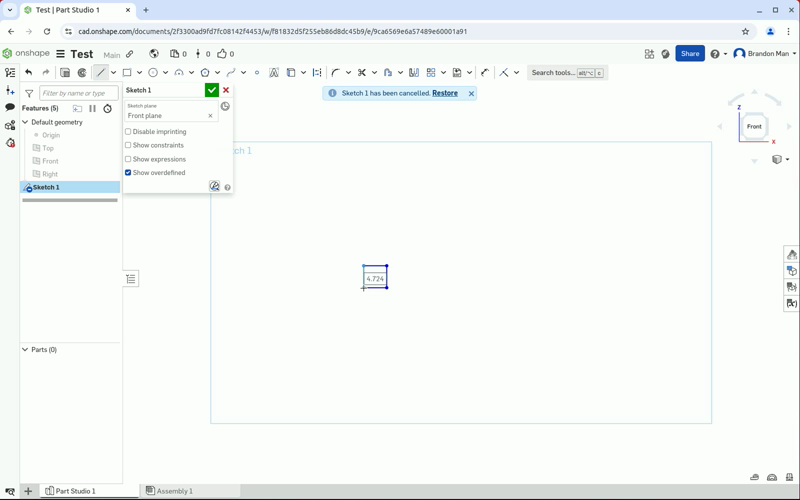
key_up(shift)
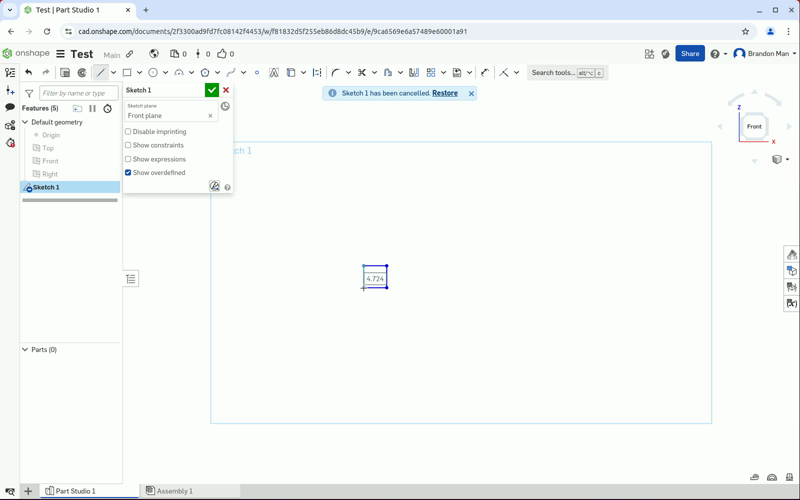
click(363, 287)
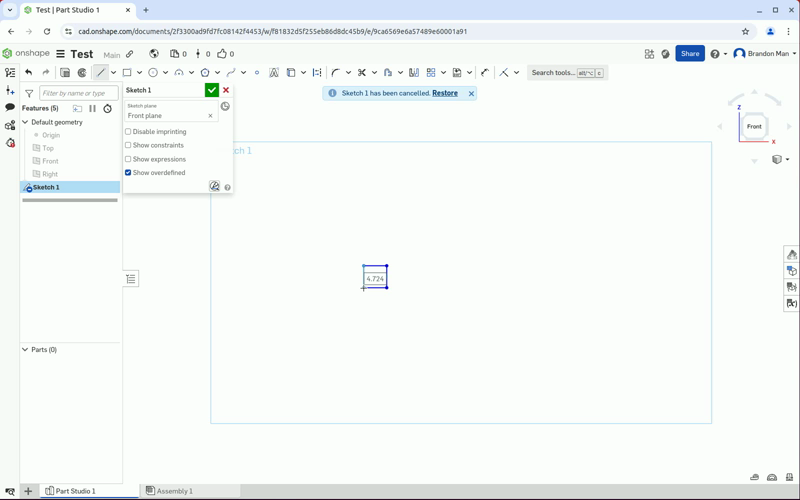
key(esc)
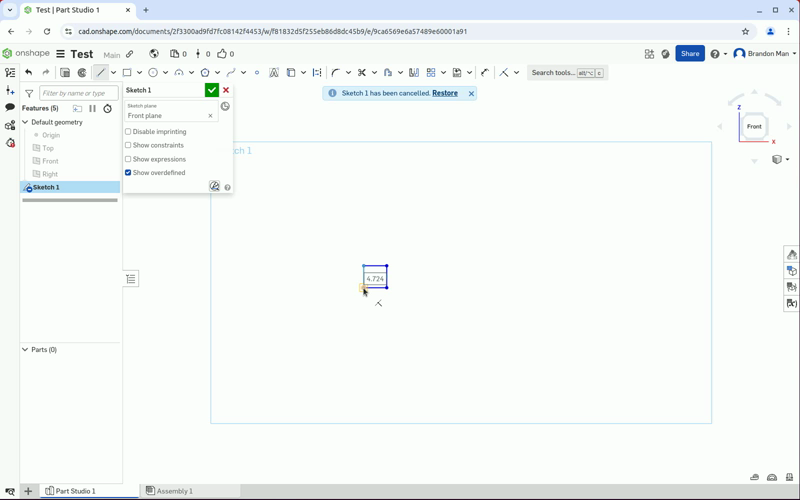
mouse_move(365, 277)
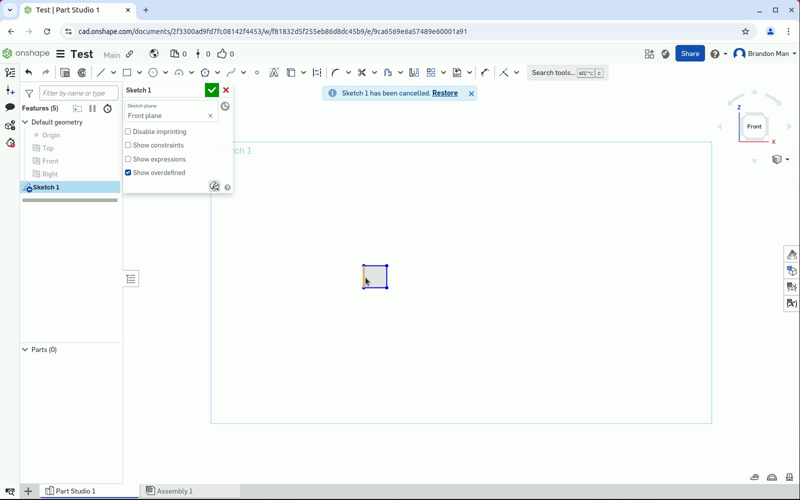
scroll(6)
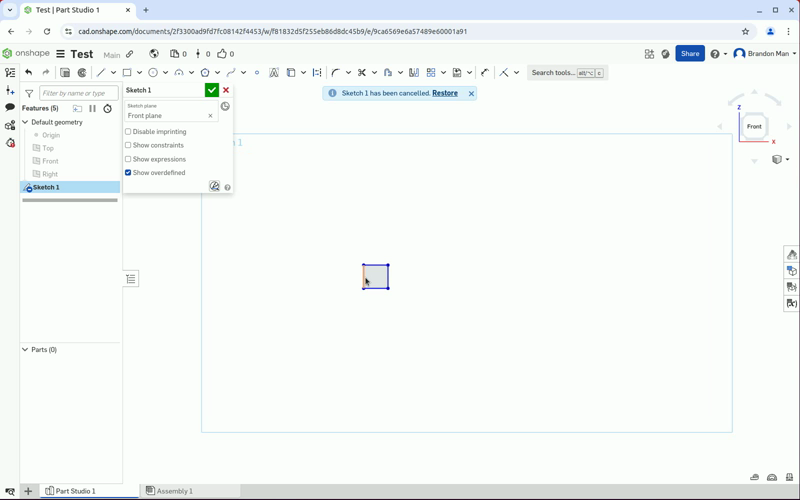
scroll(6)
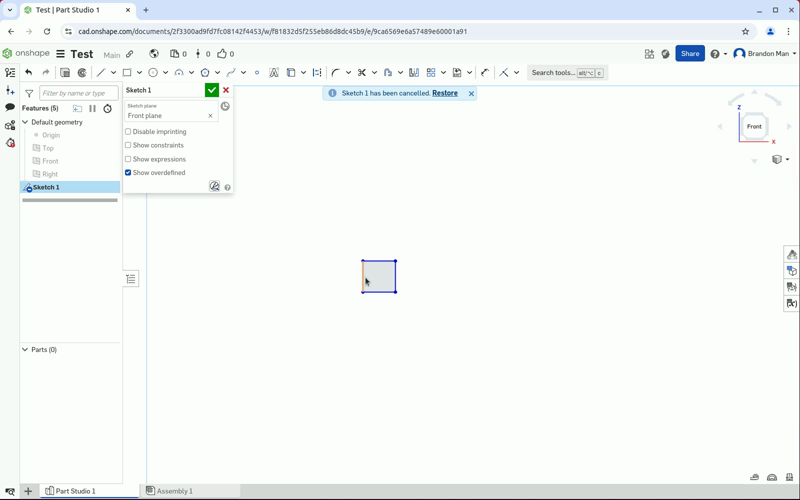
scroll(6)
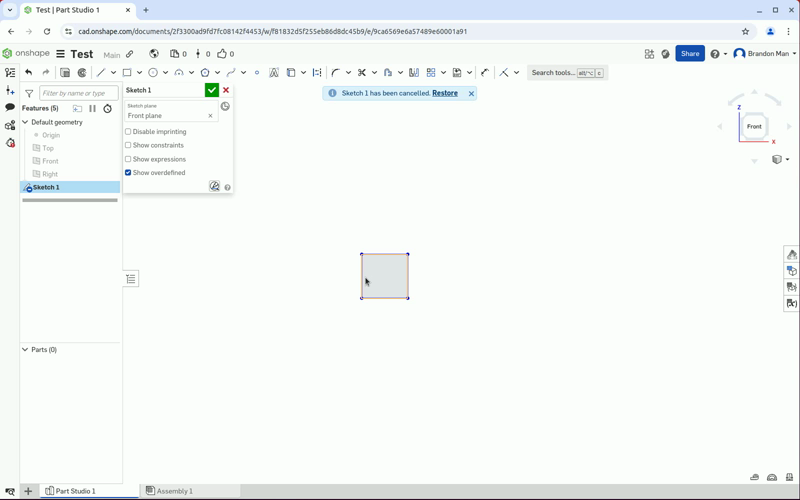
scroll(6)
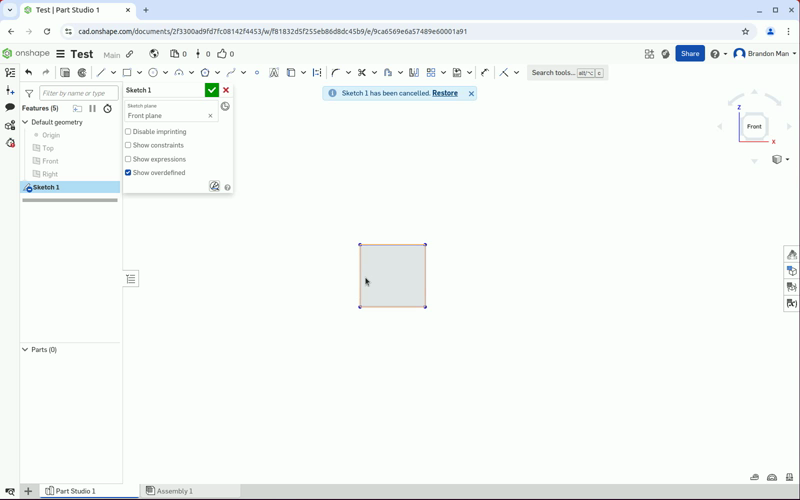
scroll(6)
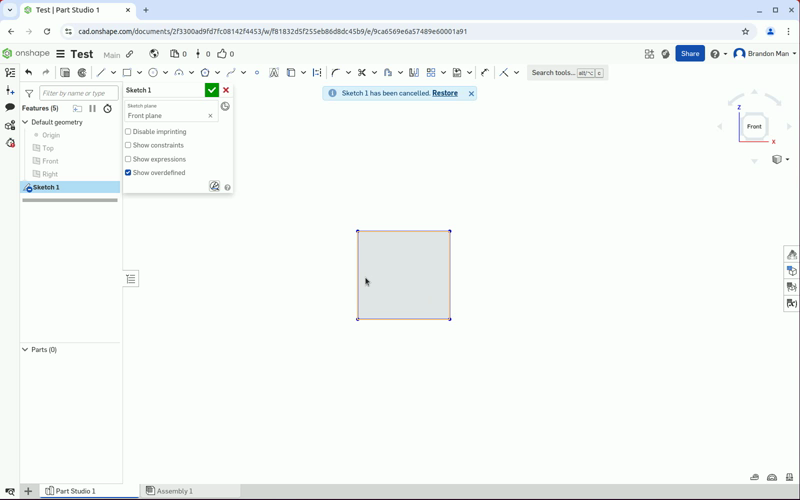
scroll(6)
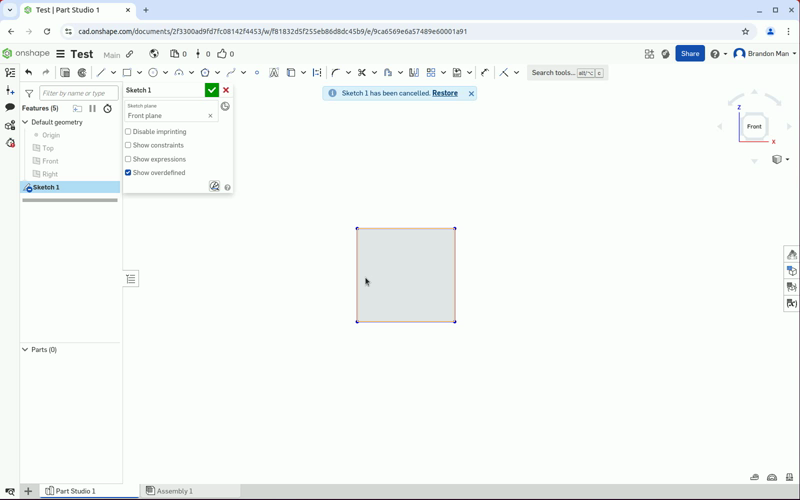
scroll(6)
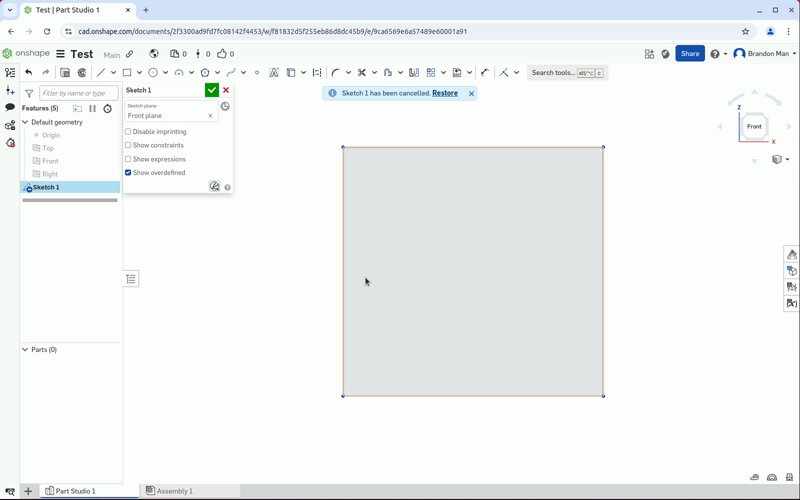
click(365, 277)
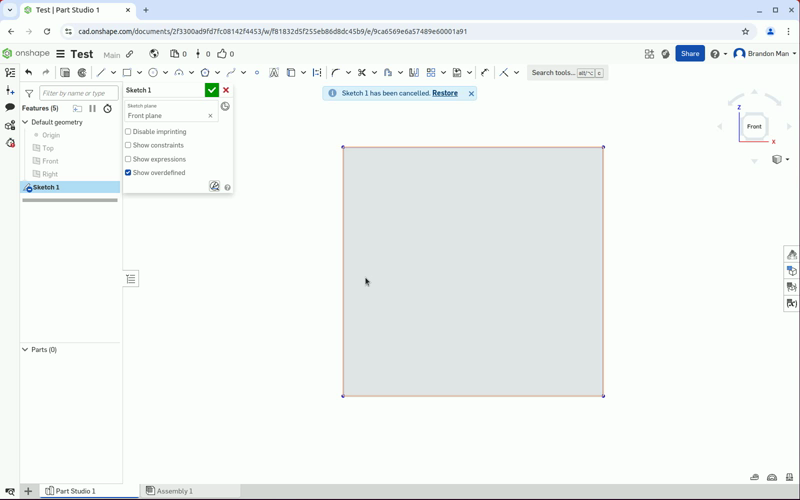
scroll(-6)
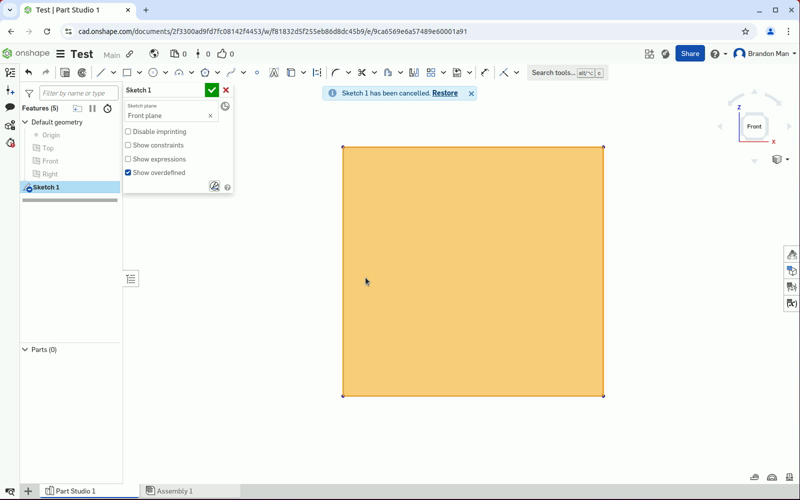
scroll(-6)
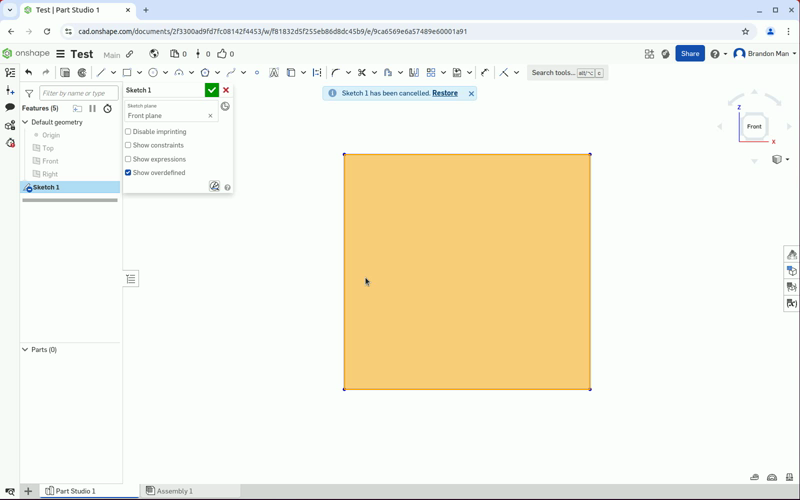
scroll(-6)
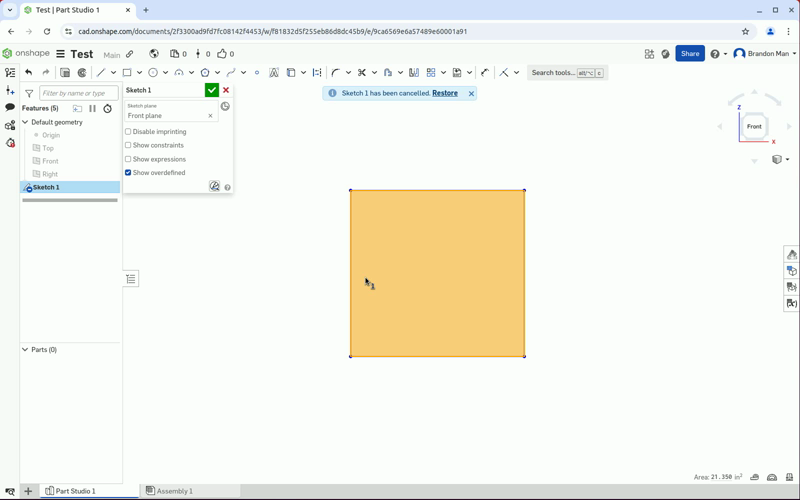
scroll(-6)
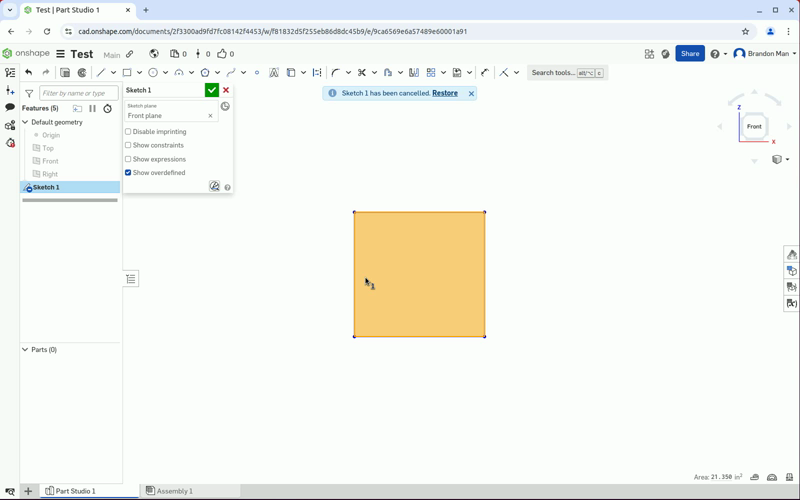
scroll(-6)
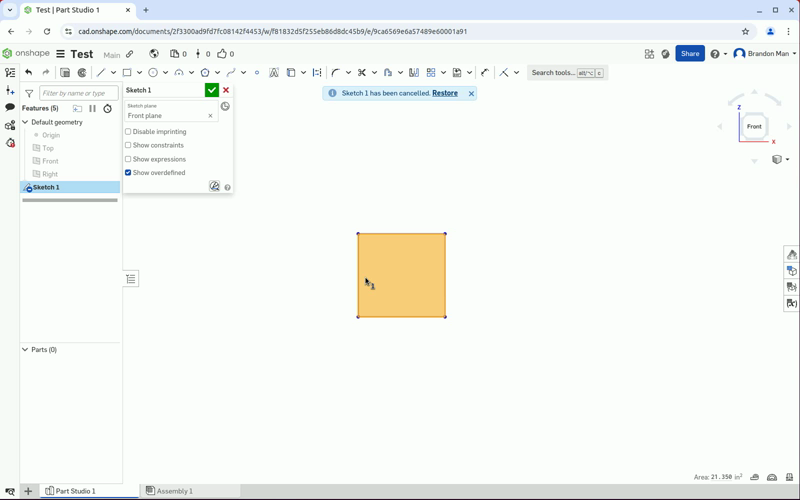
scroll(-6)
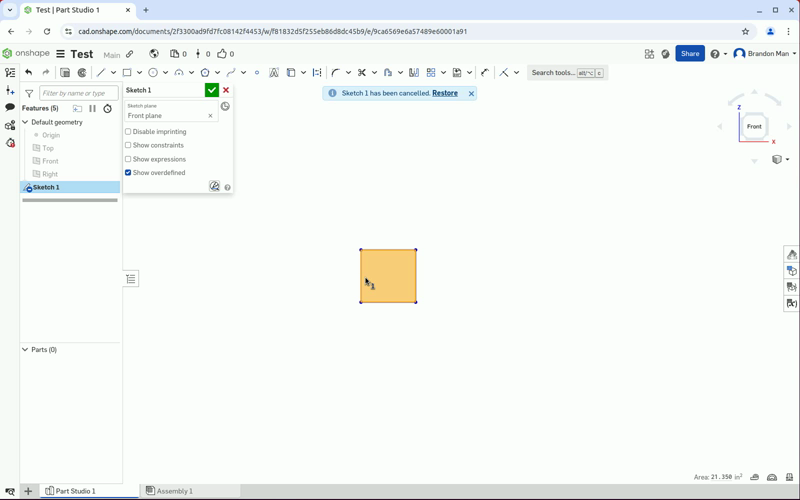
scroll(-6)
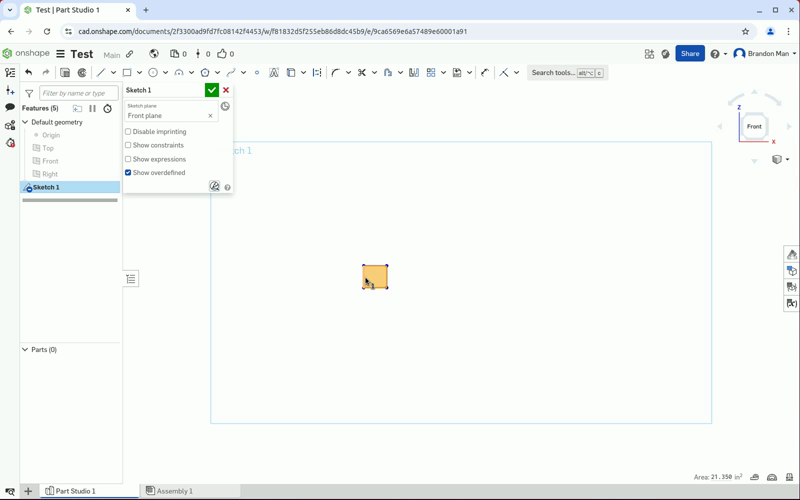
mouse_move(73, 352)
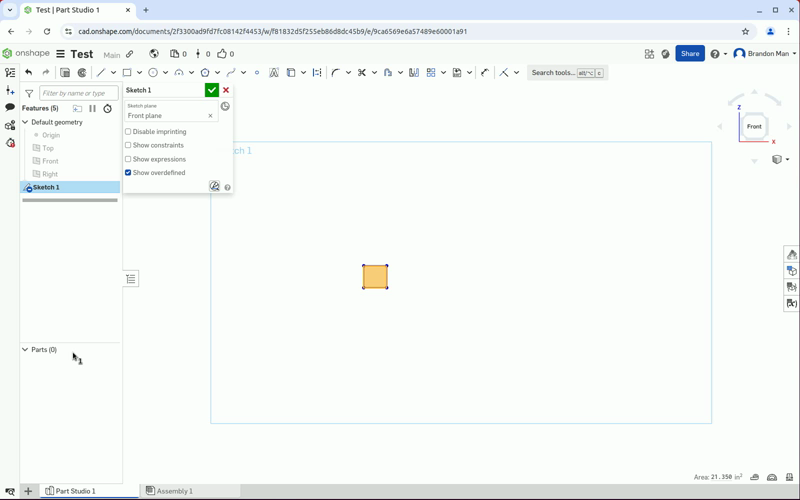
key(shift+y)
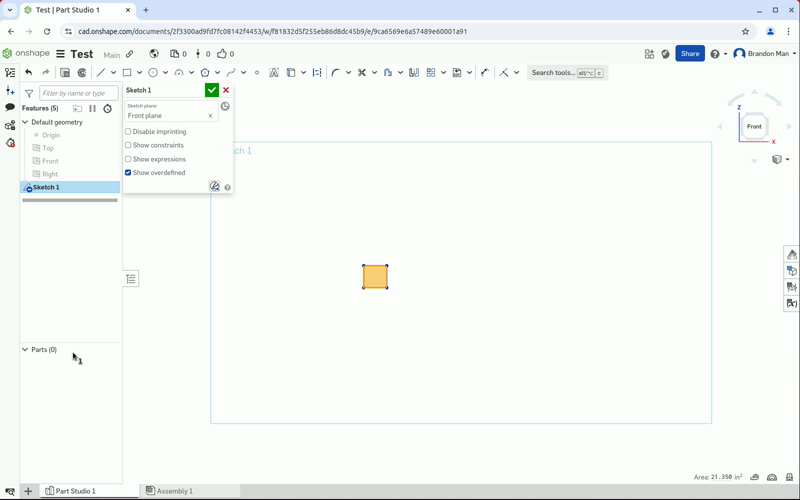
key(shift+e)
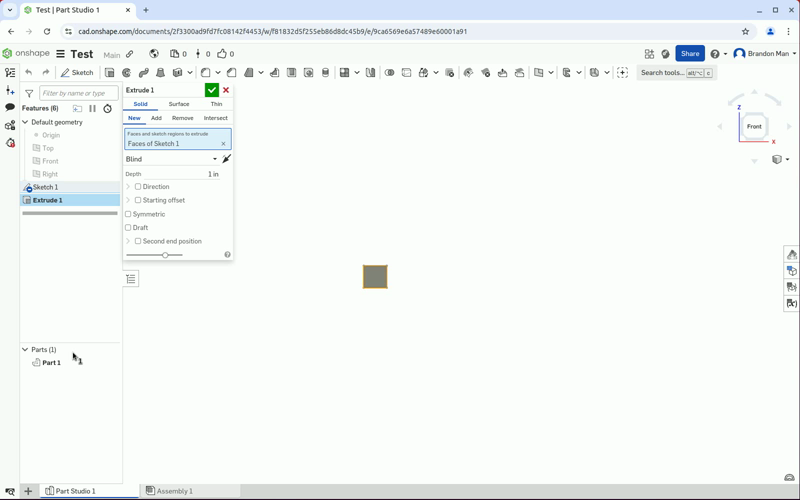
mouse_move(143, 106)
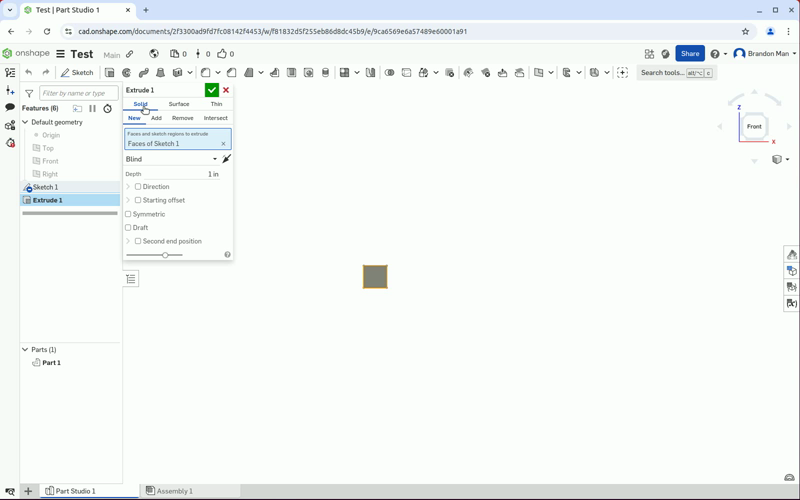
click(143, 106)
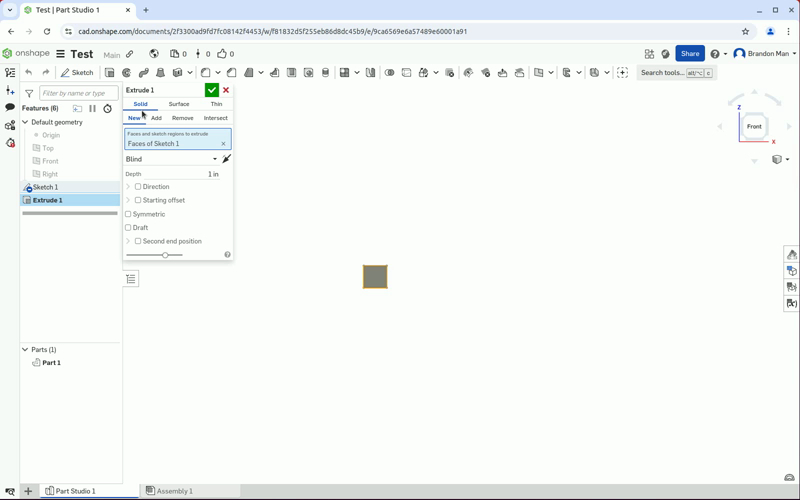
mouse_move(137, 120)
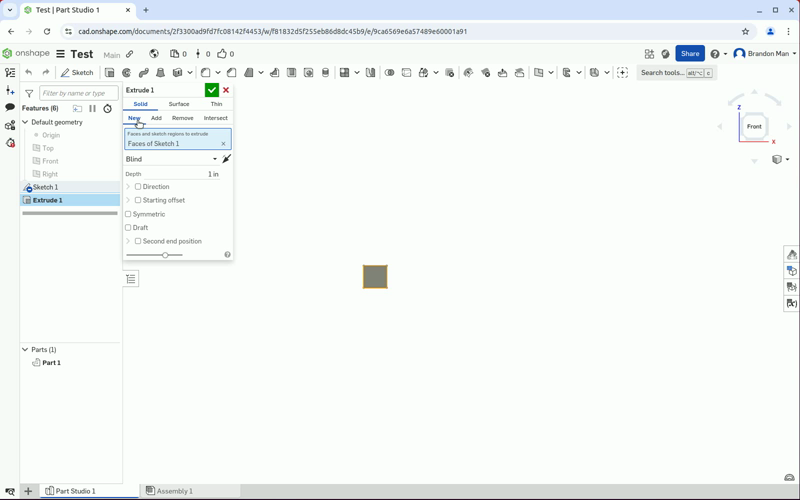
click(137, 120)
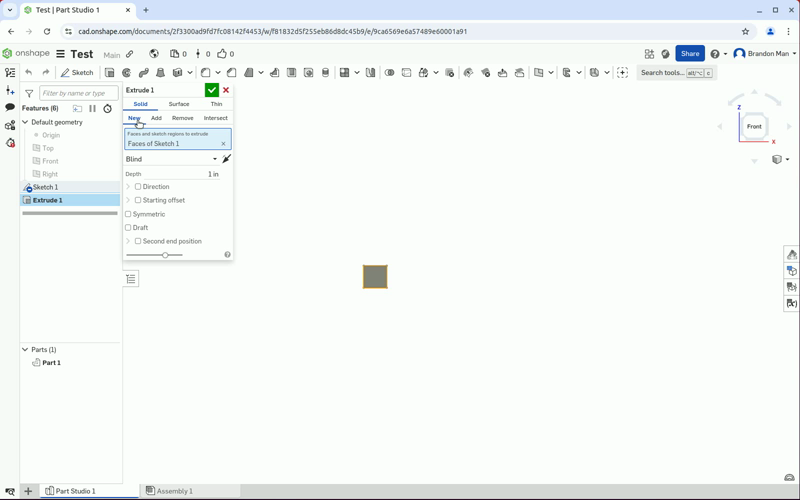
key(tab, 4)
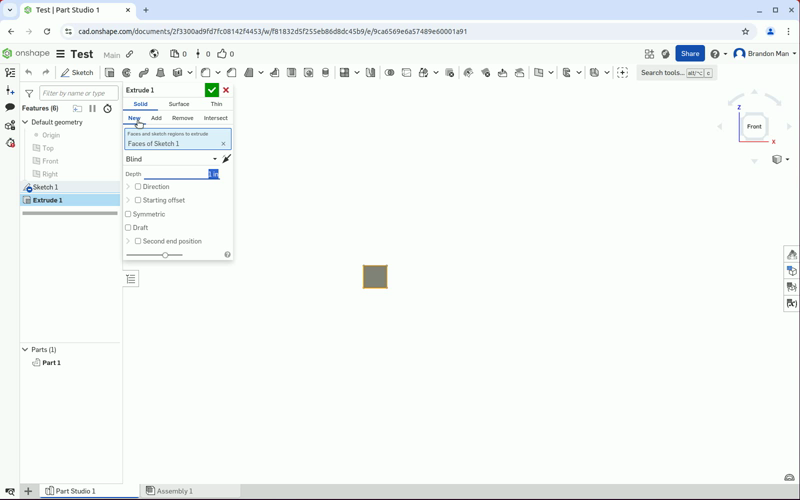
text(3.129)
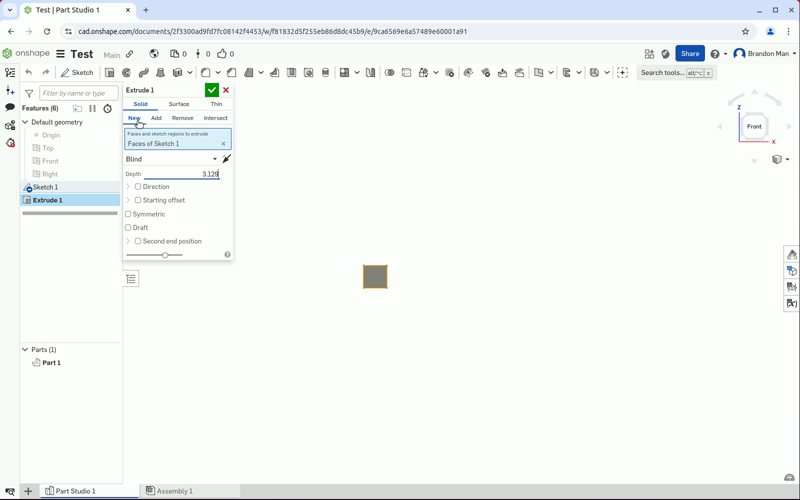
key(enter)
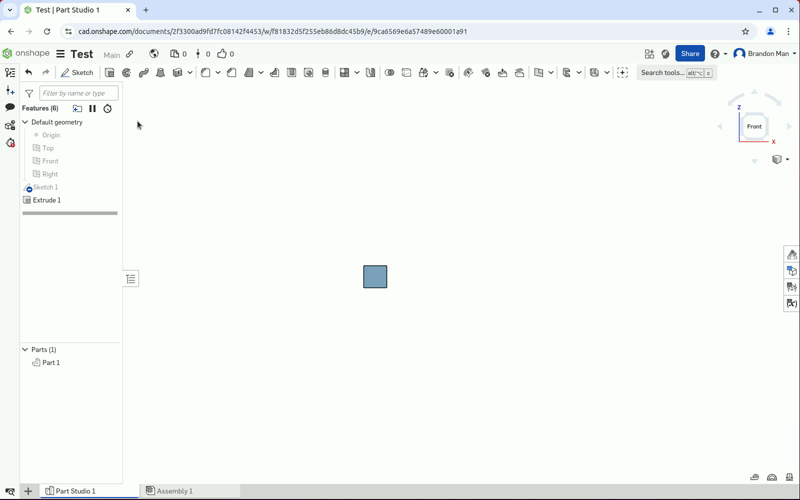
key(shift+h)
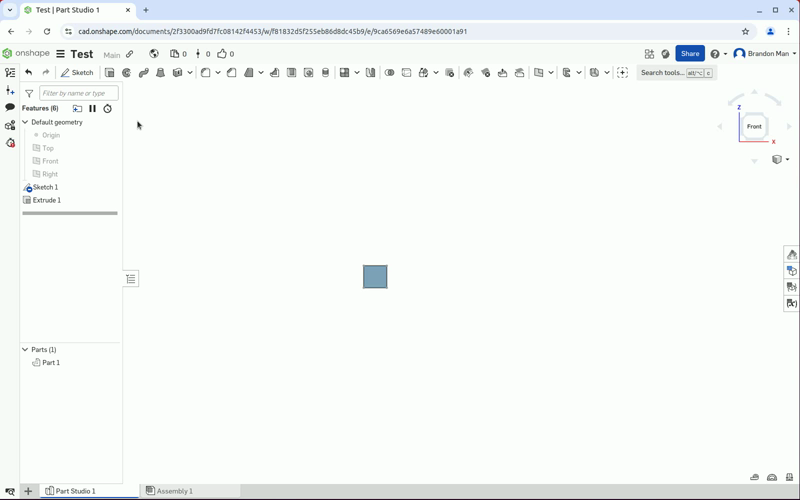
key(shift+h)
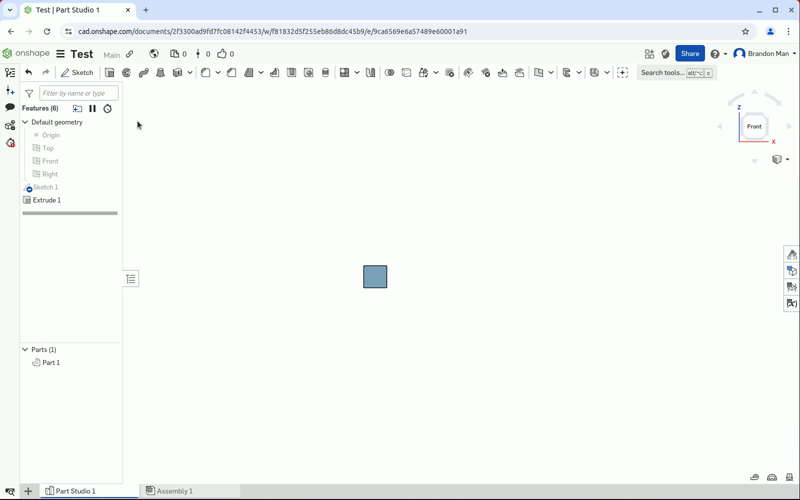
mouse_move(73, 189)
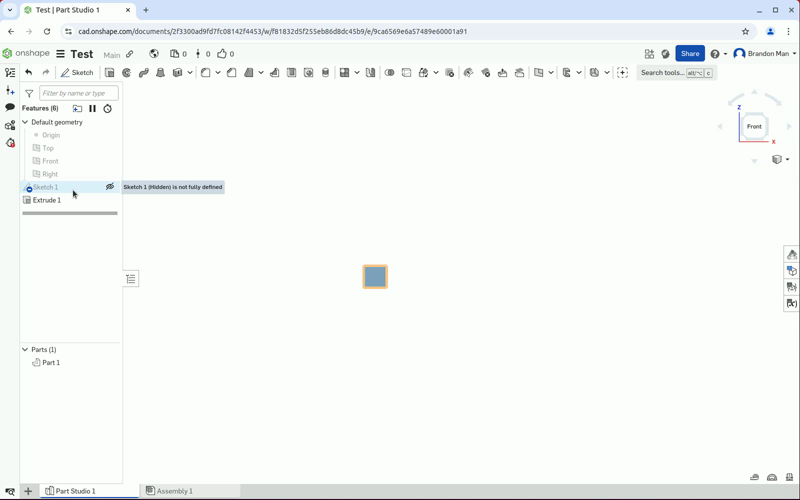
click(73, 189)
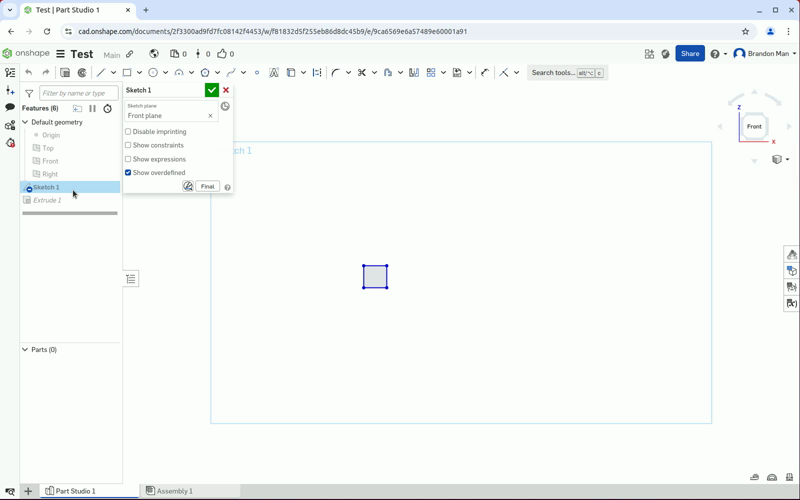
mouse_move(229, 92)
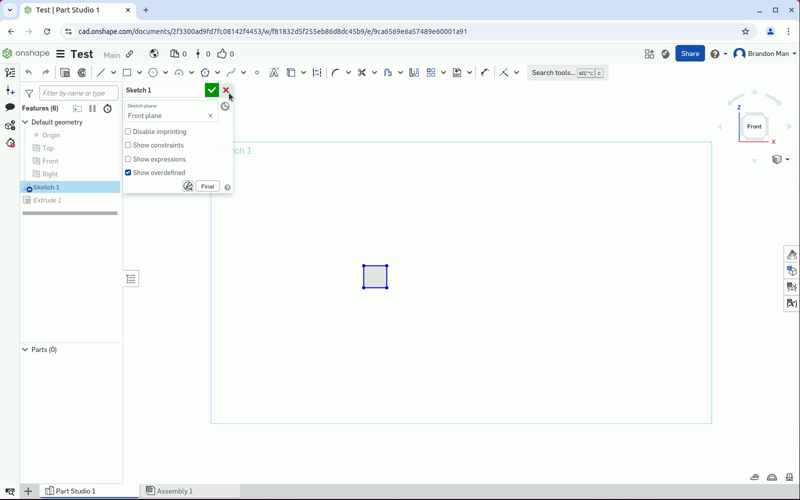
click(229, 92)
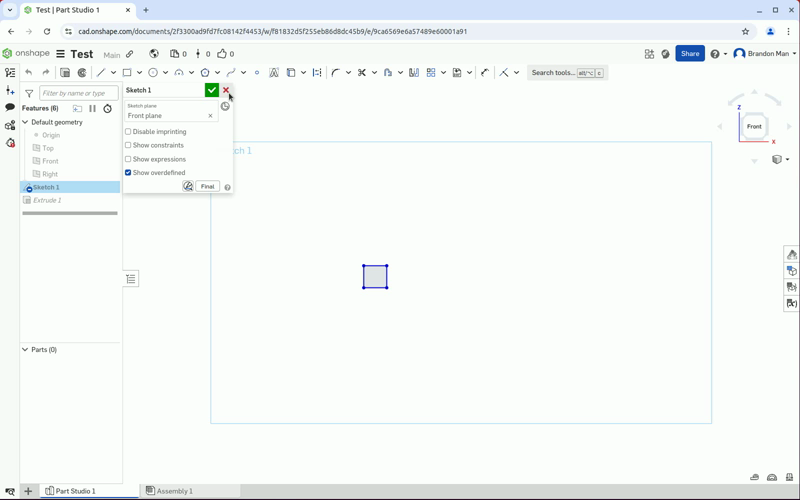
key(shift+s)
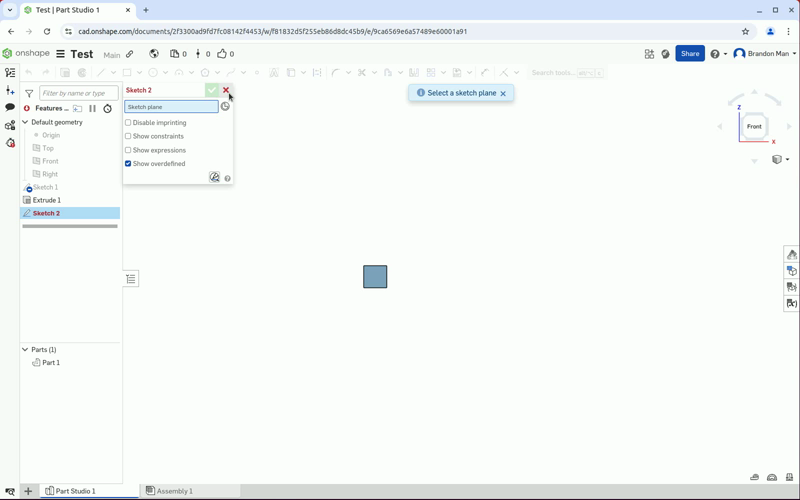
mouse_move(73, 163)
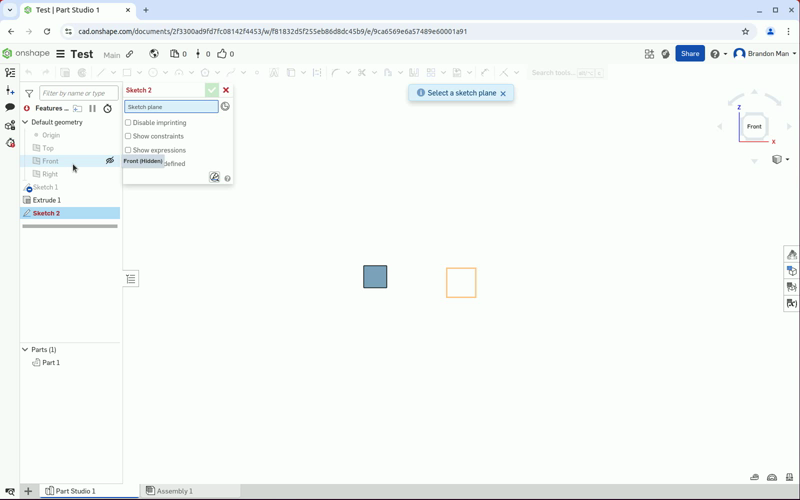
click(73, 163)
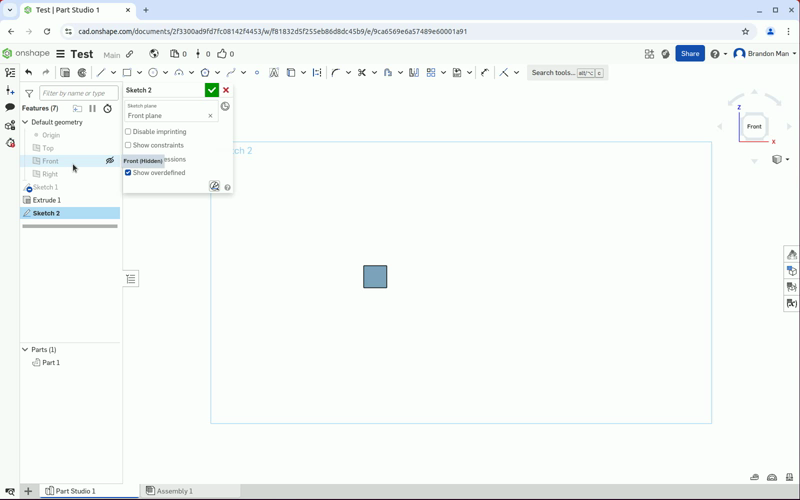
mouse_move(73, 352)
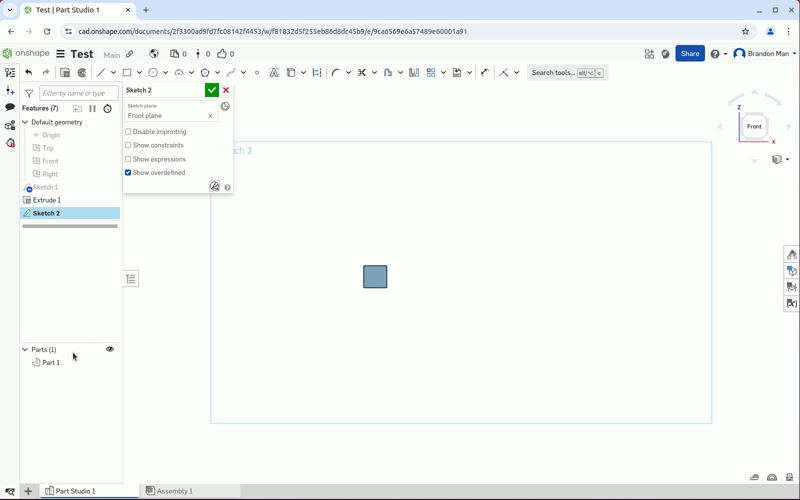
key(y)
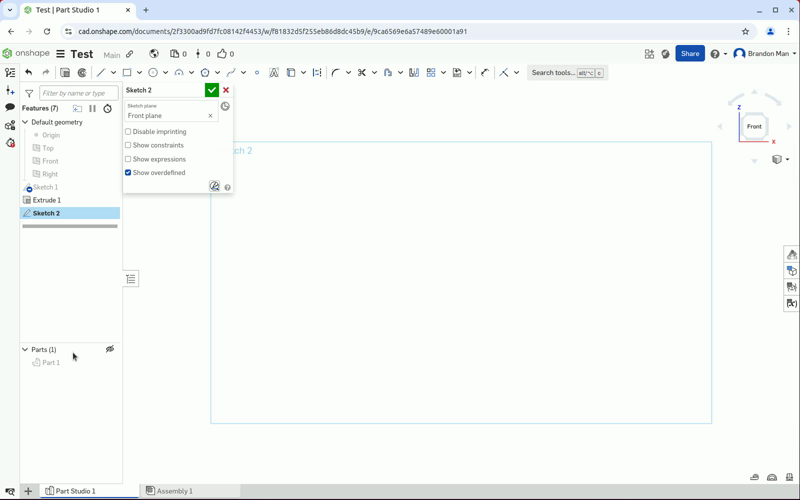
key(l)
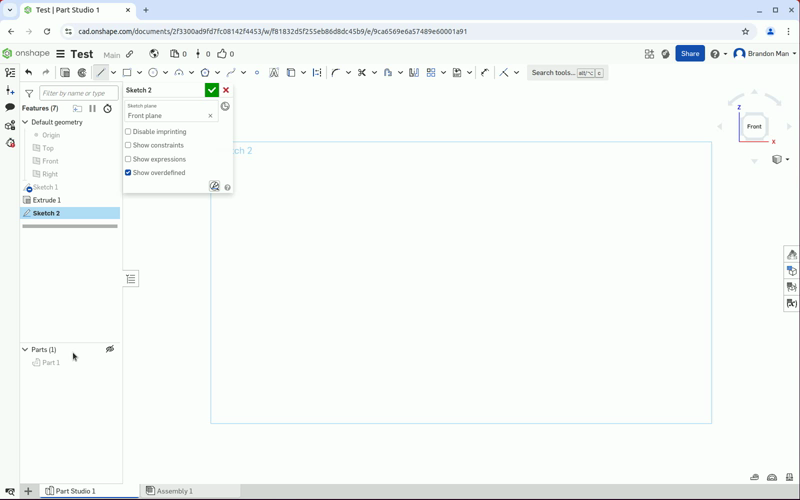
key_down(shift)
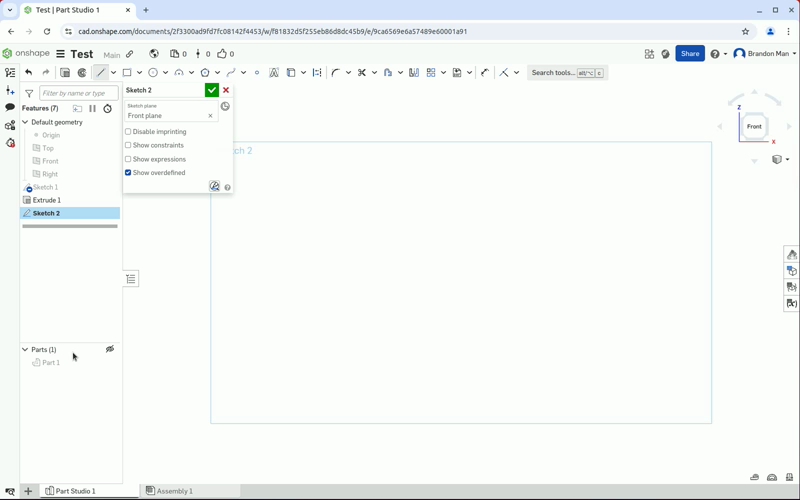
mouse_move(348, 367)
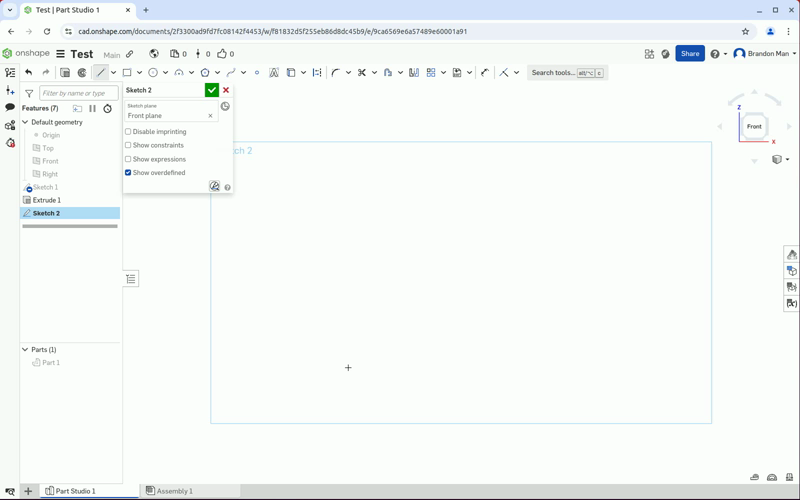
click(348, 367)
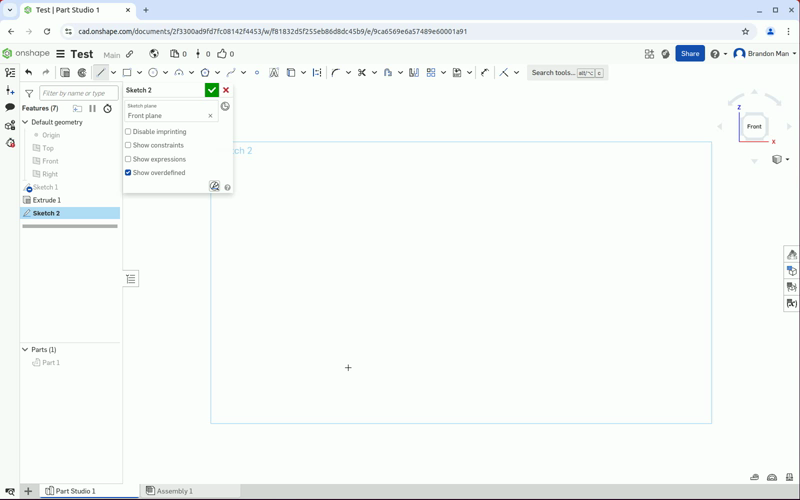
key_up(shift)
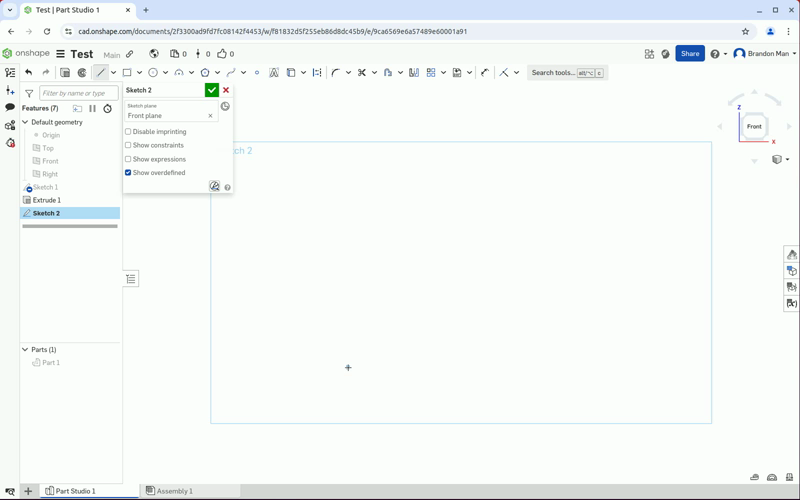
key_down(shift)
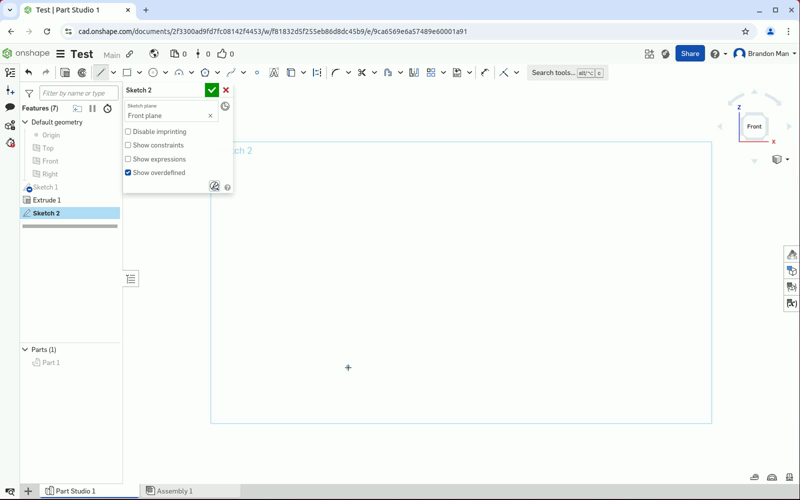
mouse_move(378, 367)
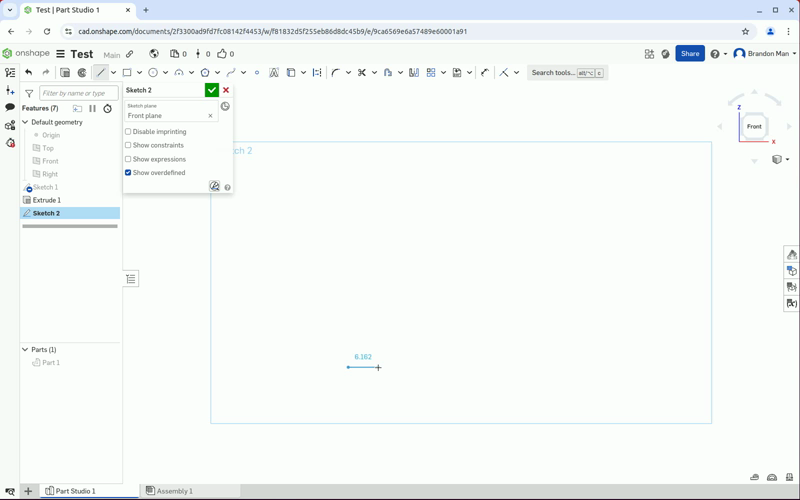
mouse_move(365, 367)
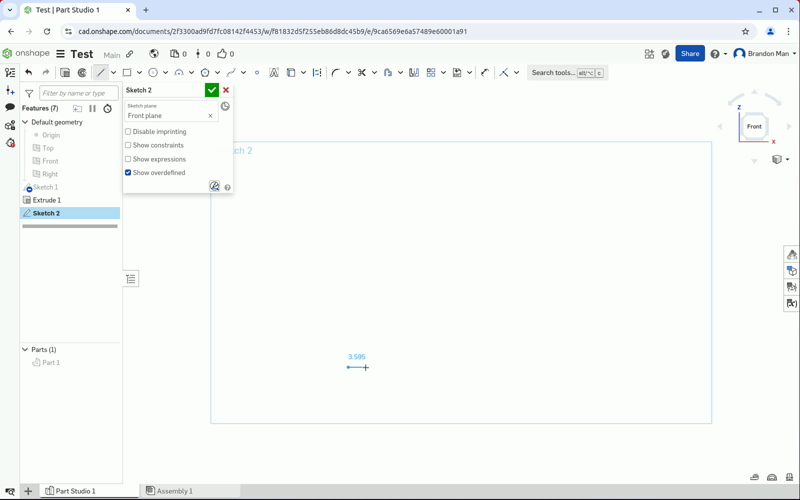
click(365, 367)
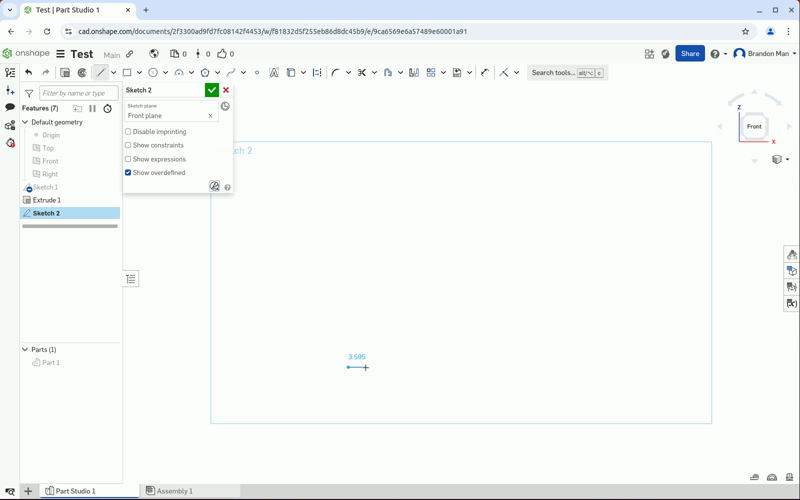
key_up(shift)
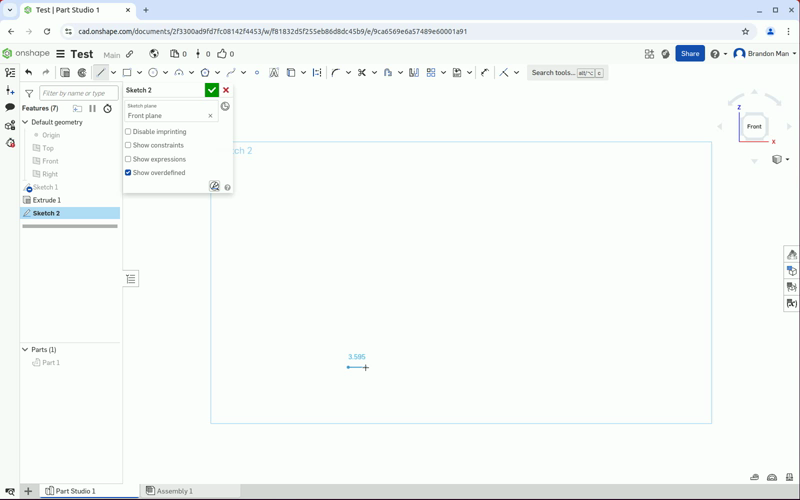
key_down(shift)
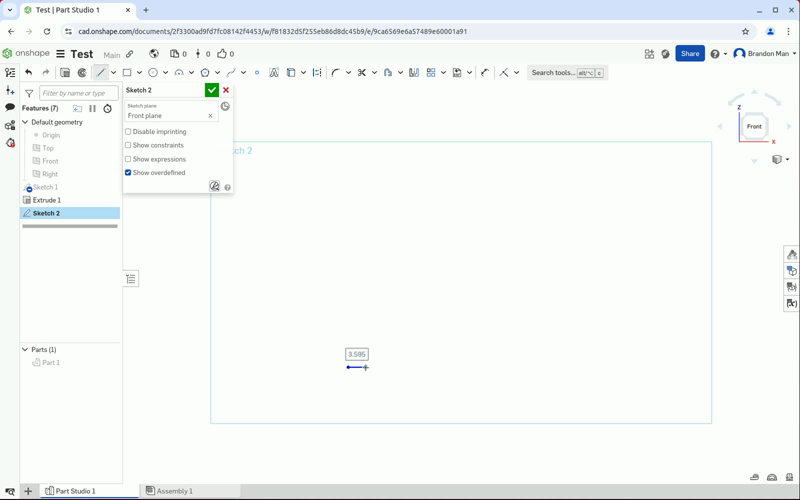
mouse_move(395, 367)
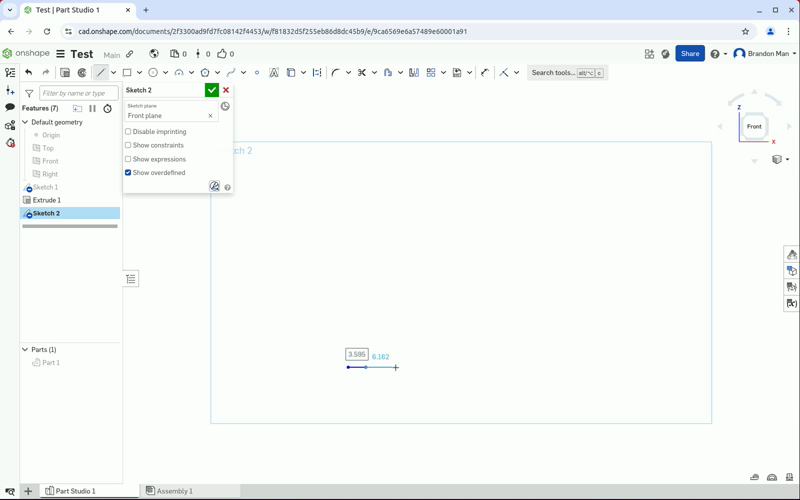
mouse_move(365, 328)
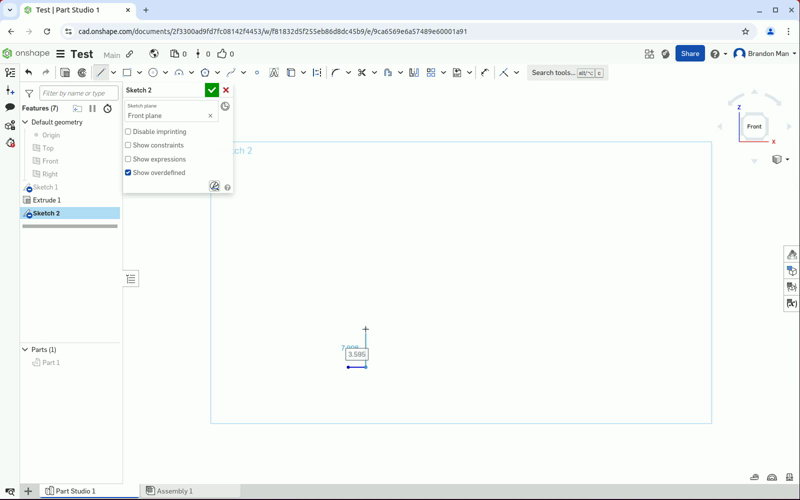
click(365, 328)
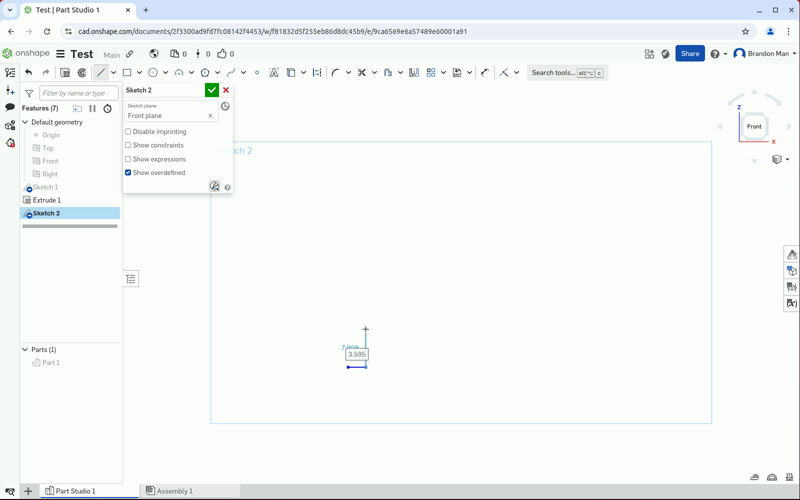
key_up(shift)
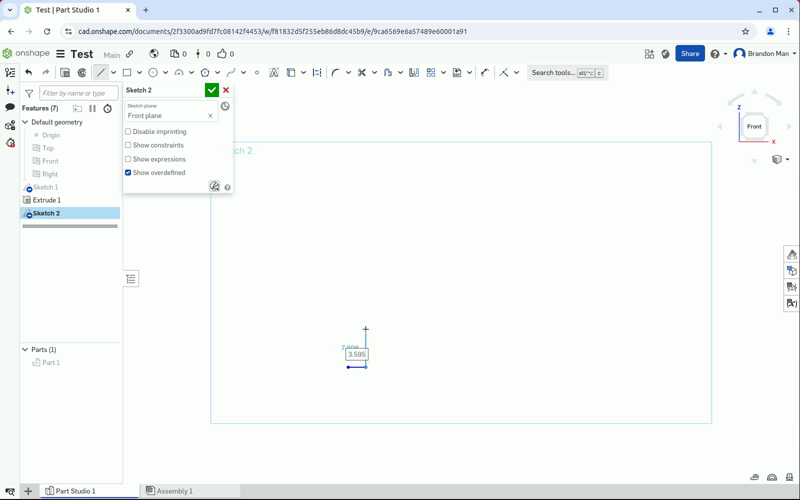
key_down(shift)
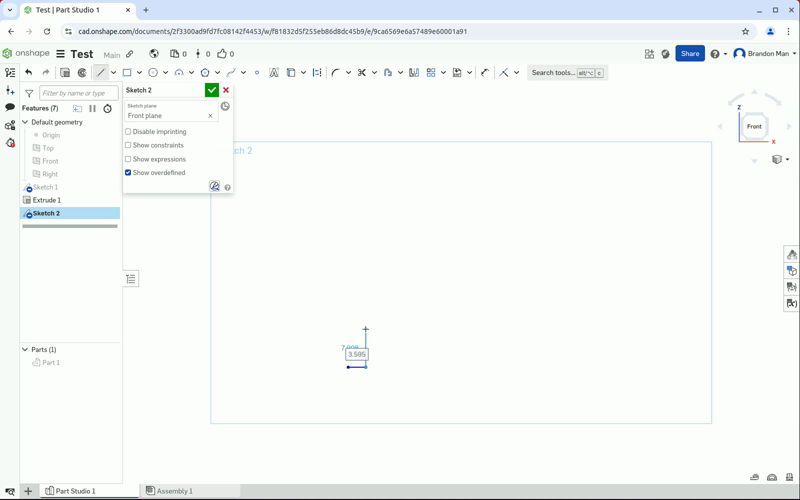
mouse_move(395, 328)
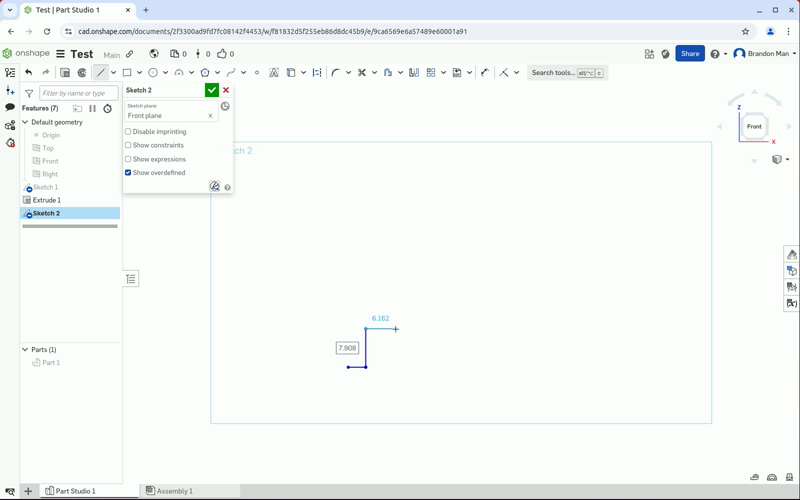
mouse_move(348, 328)
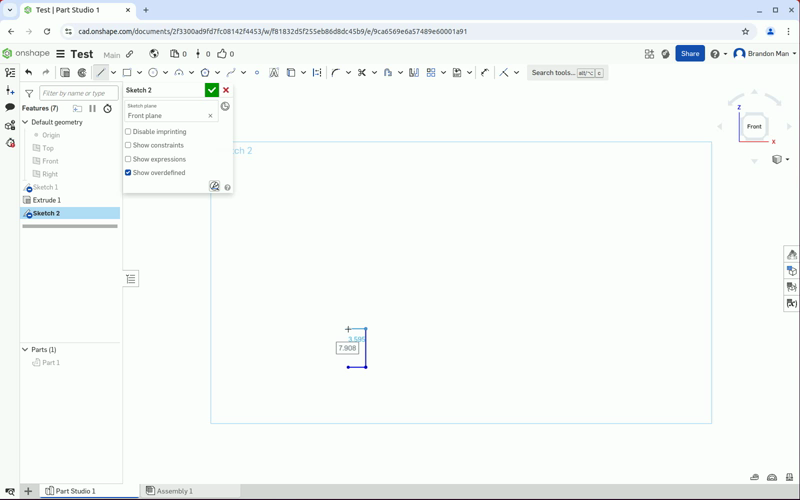
click(348, 328)
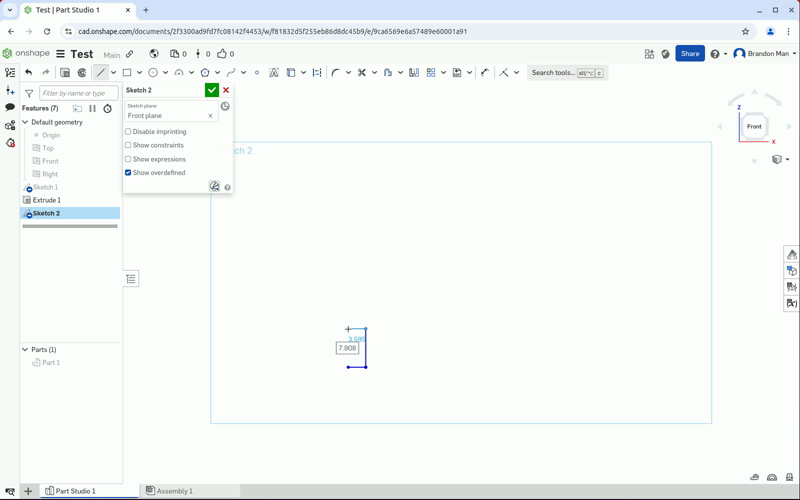
key_up(shift)
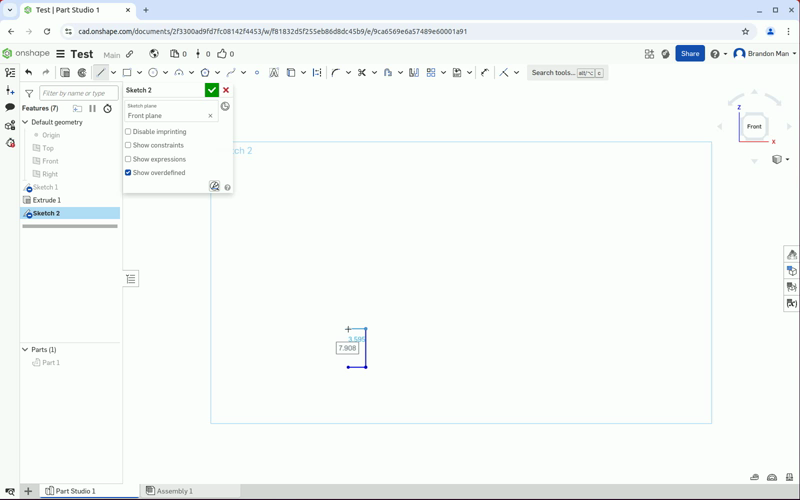
mouse_move(378, 328)
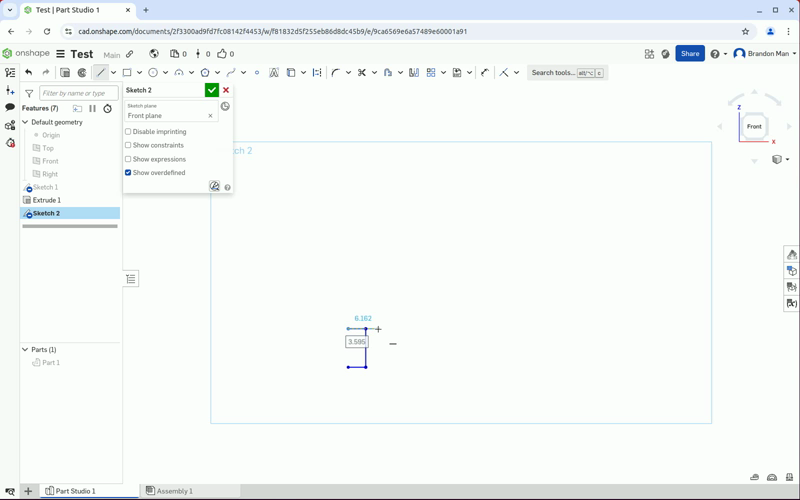
key_down(shift)
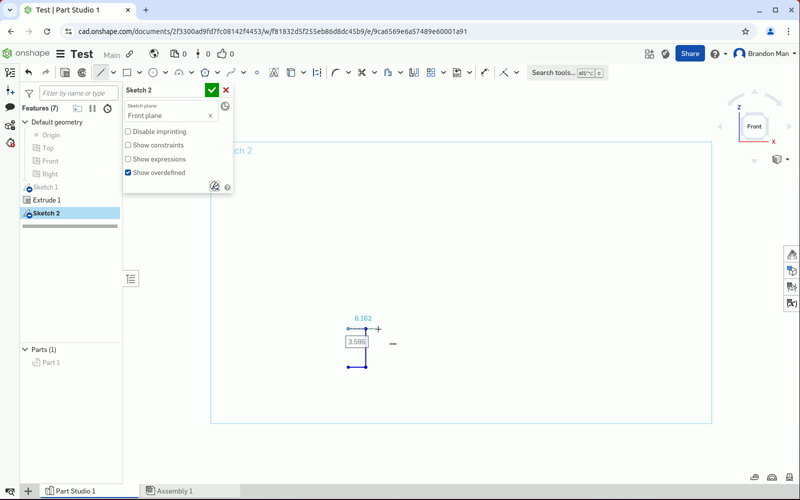
mouse_move(348, 367)
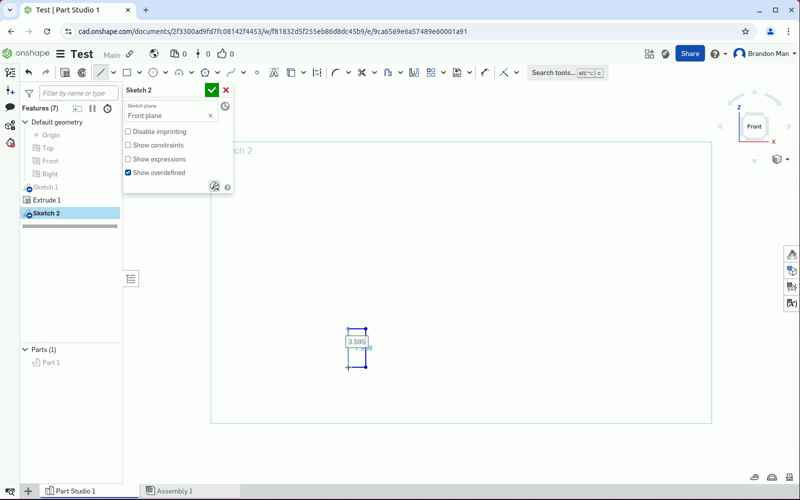
key_up(shift)
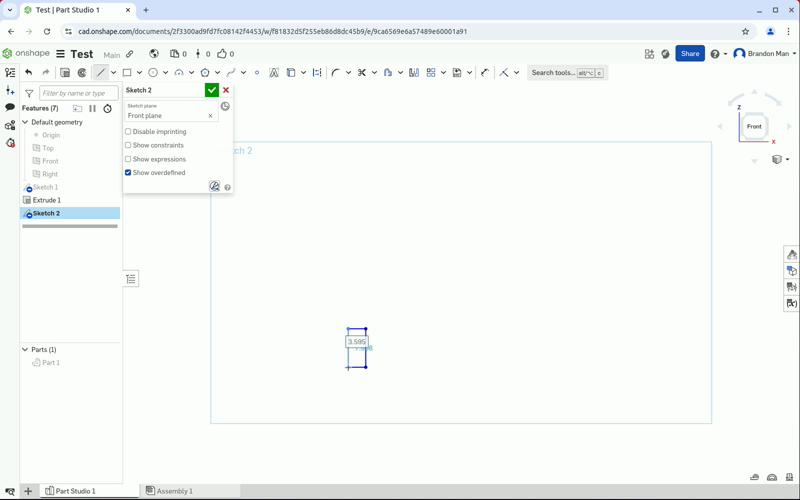
click(348, 367)
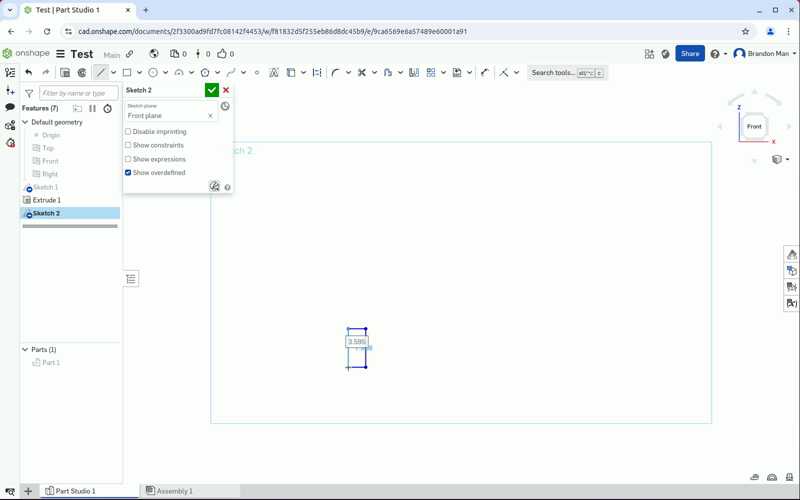
key(esc)
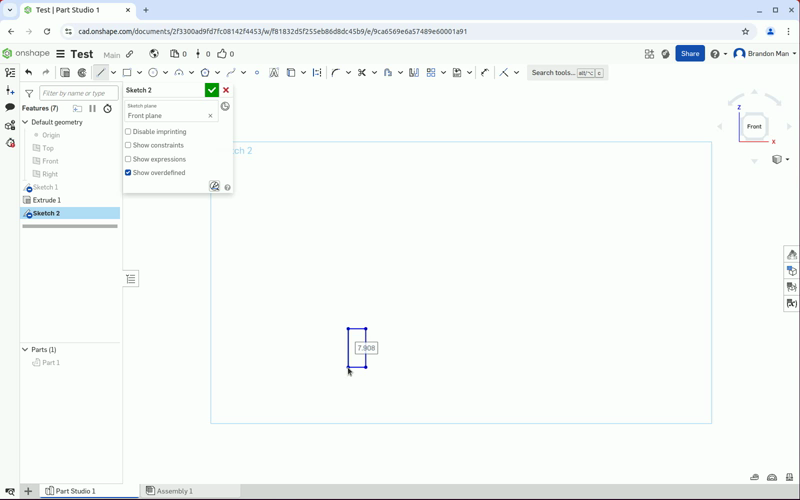
mouse_move(353, 333)
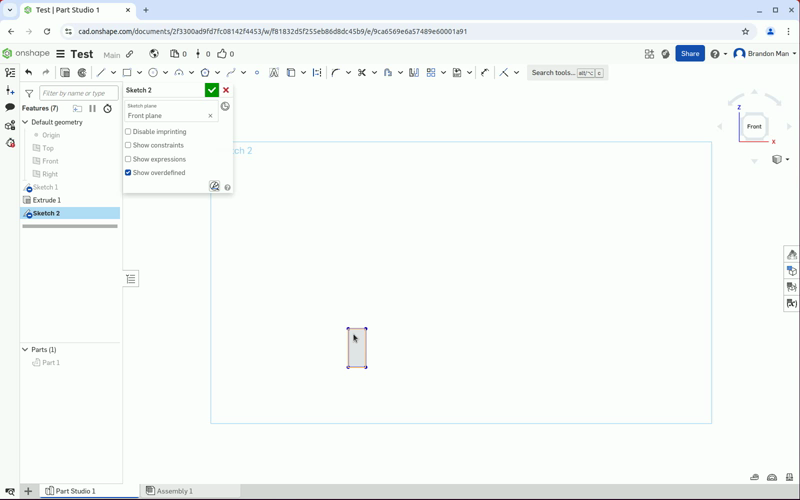
scroll(6)
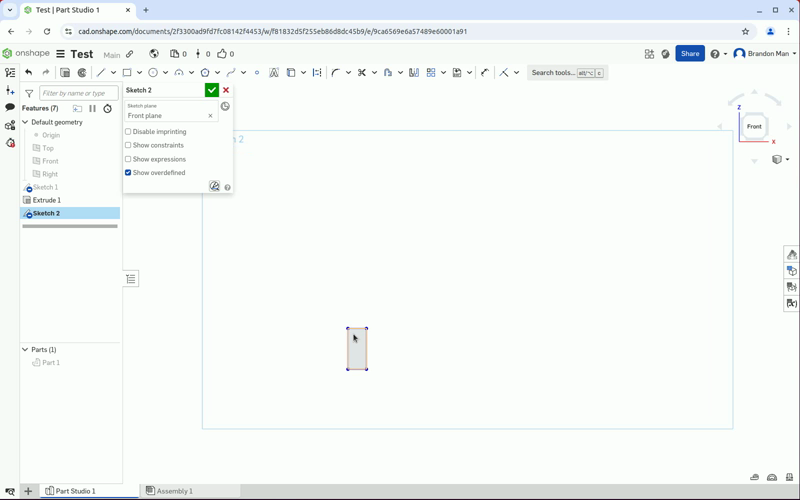
scroll(6)
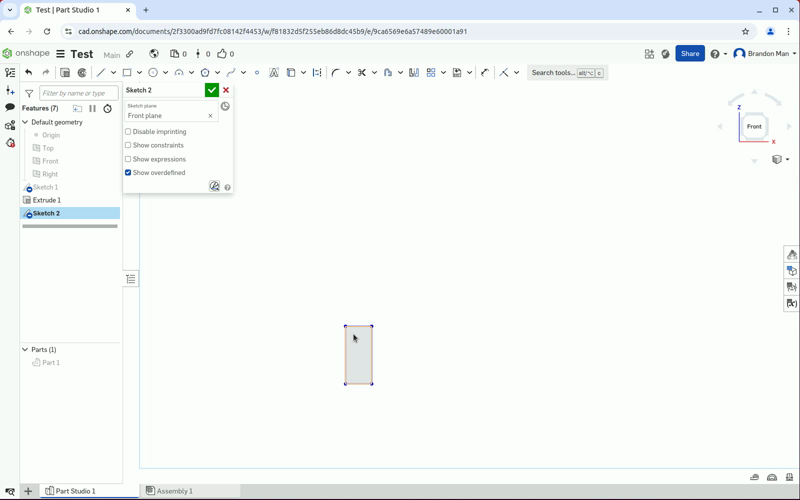
scroll(6)
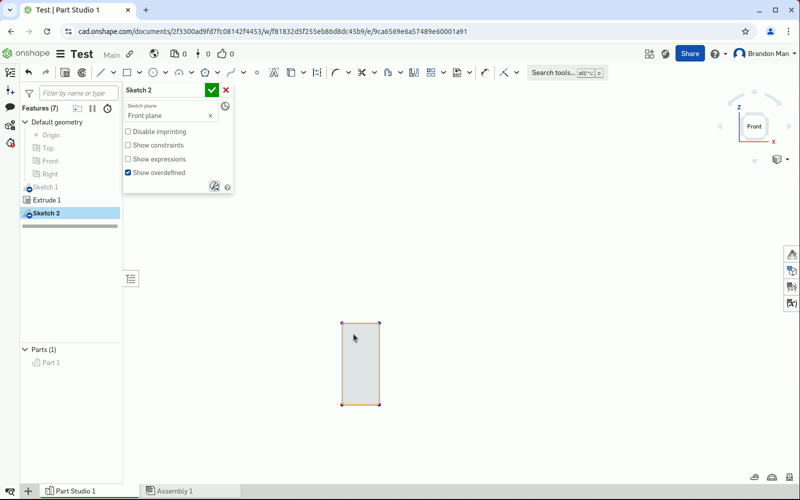
scroll(6)
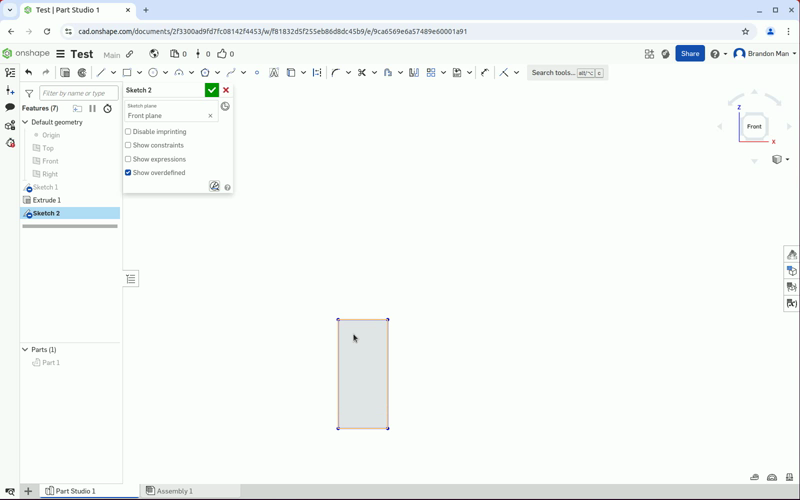
scroll(6)
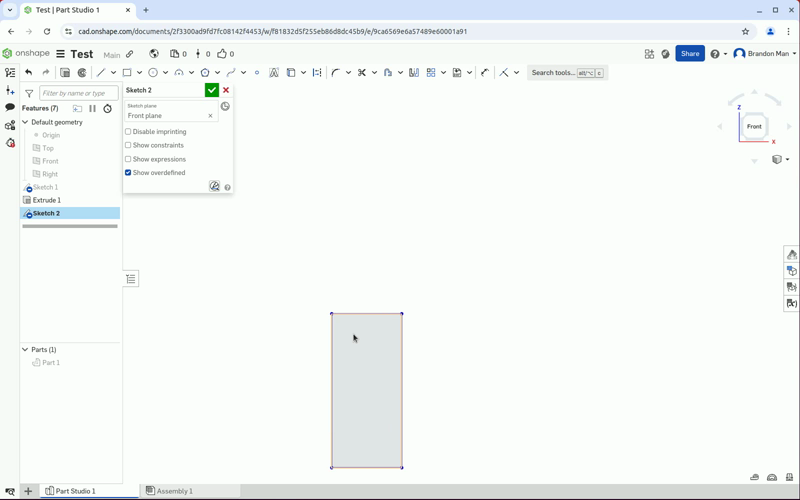
scroll(6)
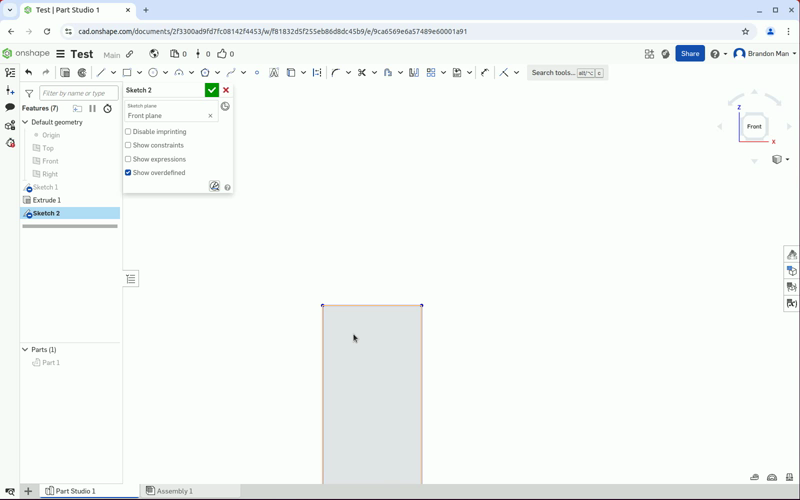
scroll(6)
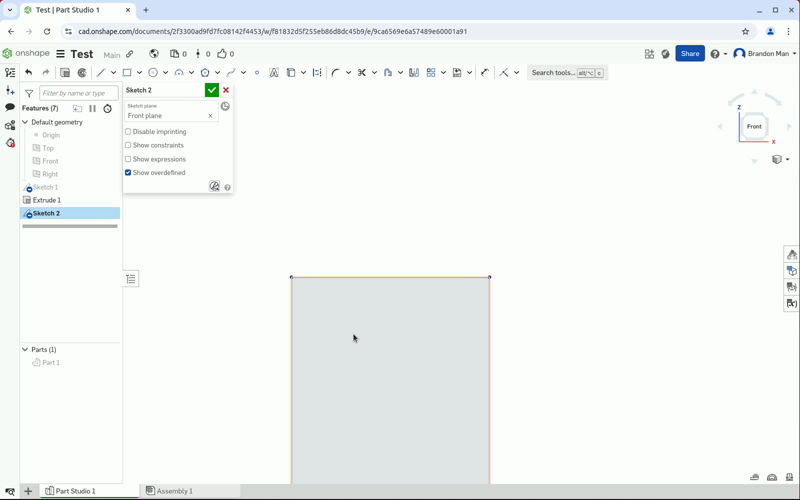
click(353, 333)
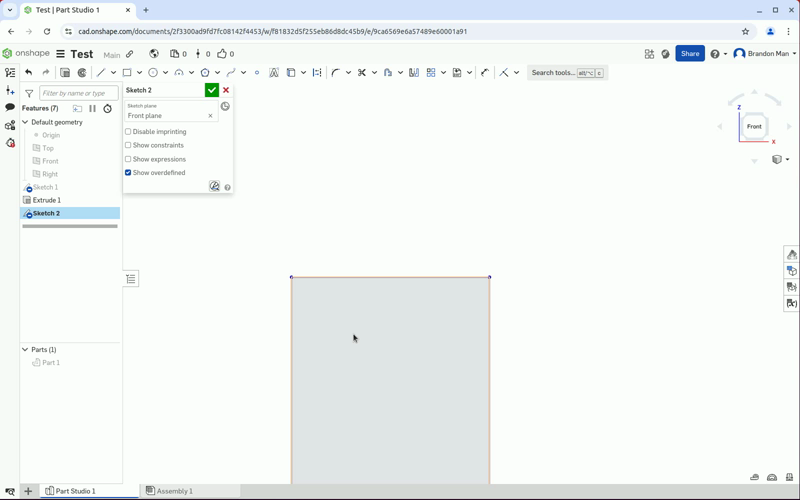
scroll(-6)
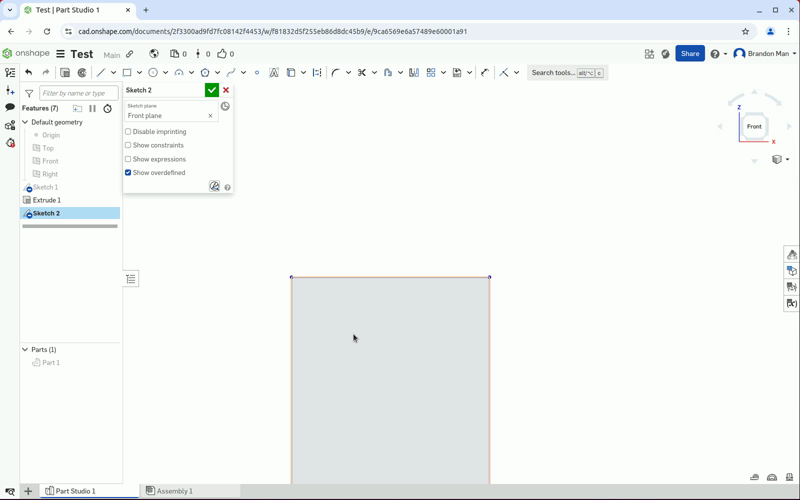
scroll(-6)
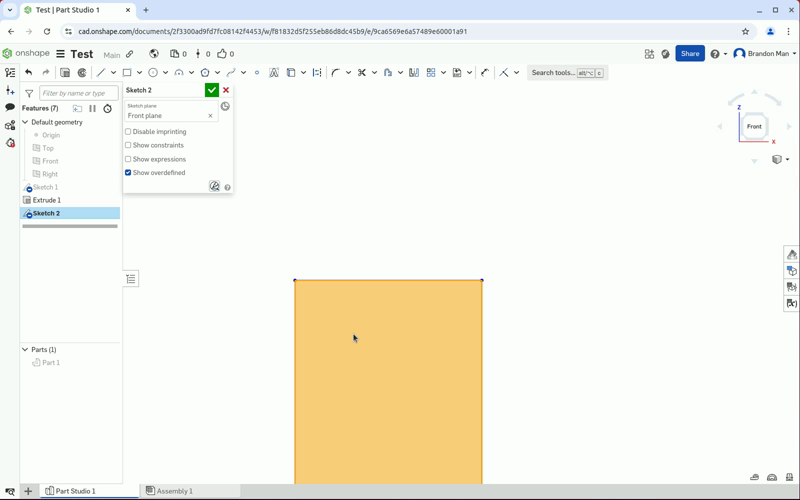
scroll(-6)
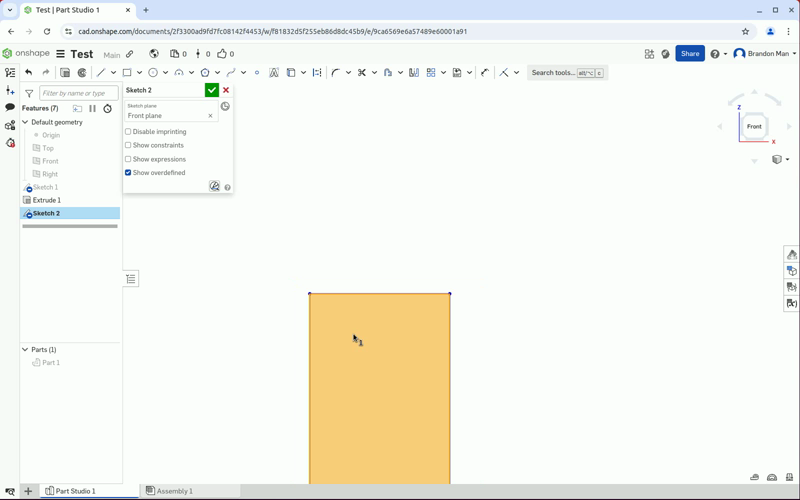
scroll(-6)
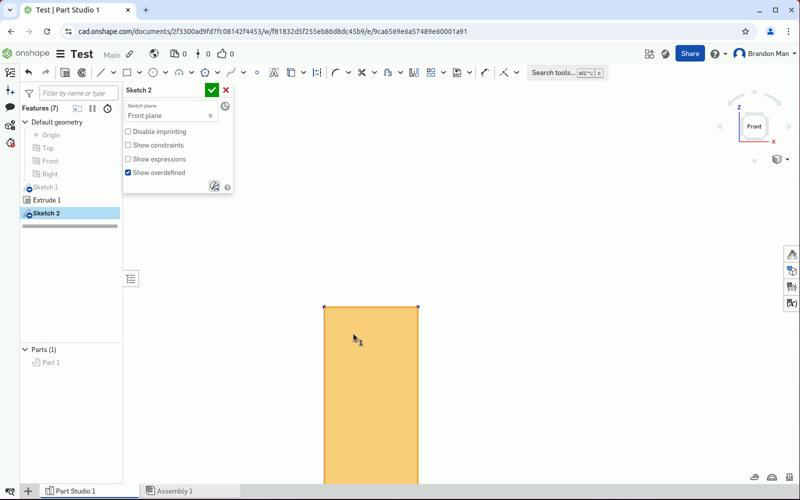
scroll(-6)
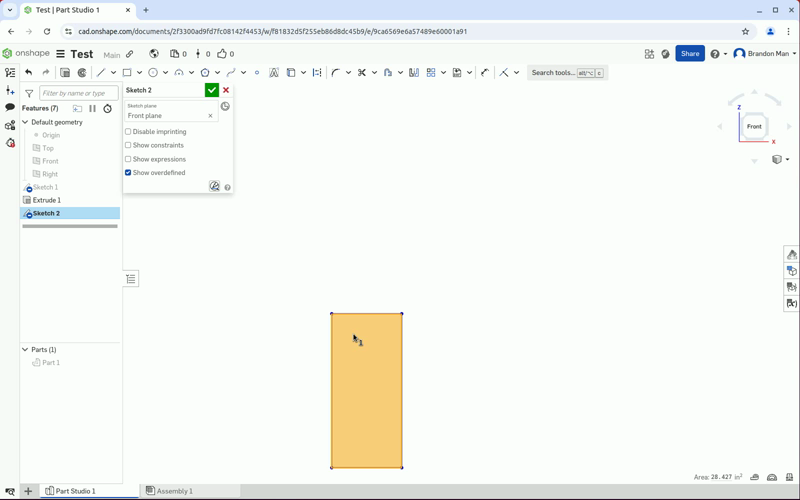
scroll(-6)
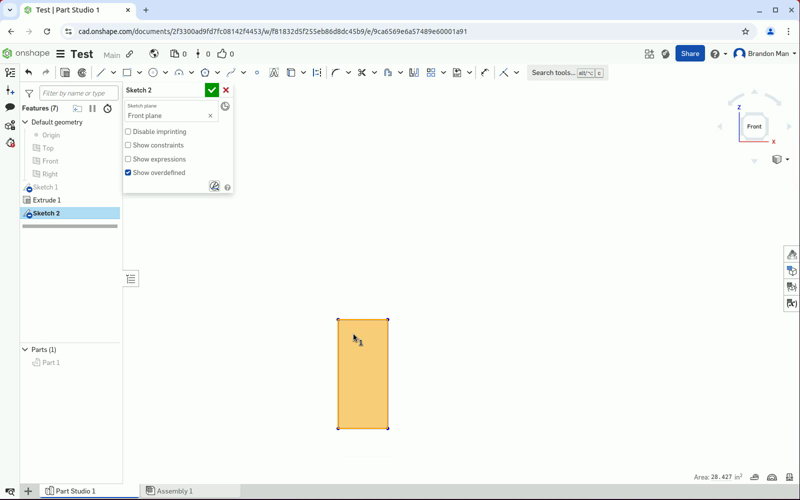
scroll(-6)
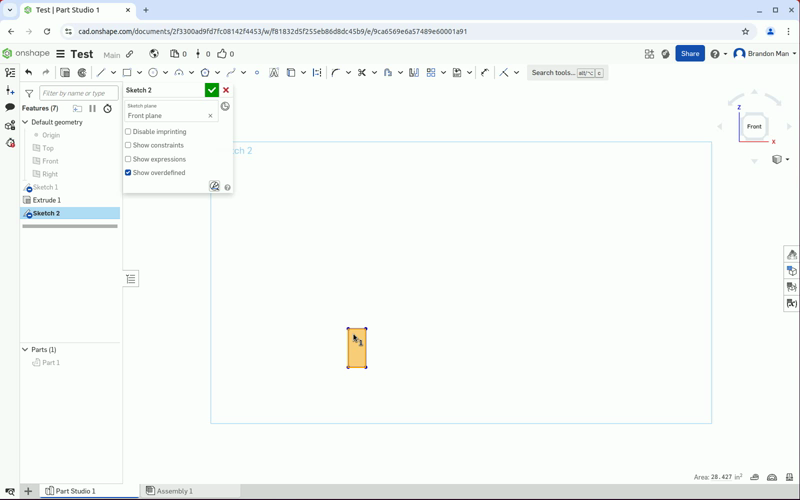
mouse_move(73, 352)
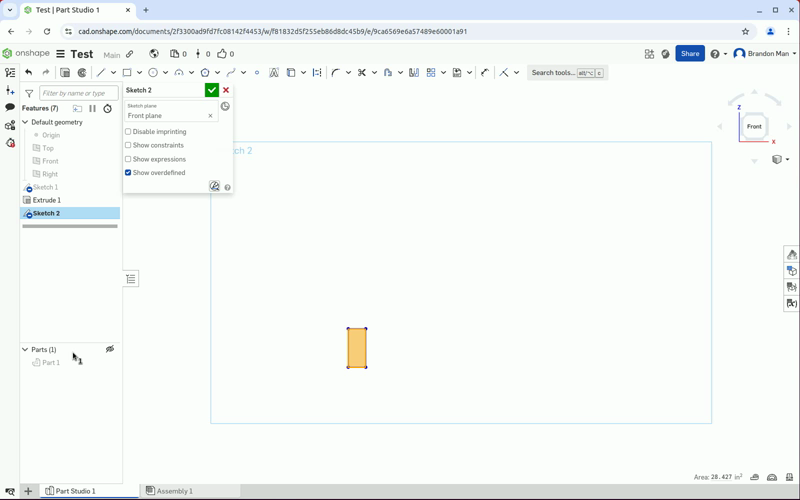
key(shift+y)
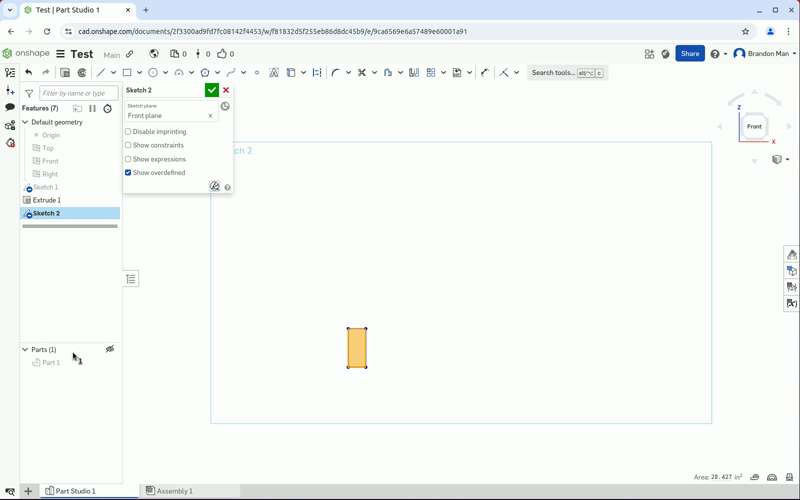
key(shift+e)
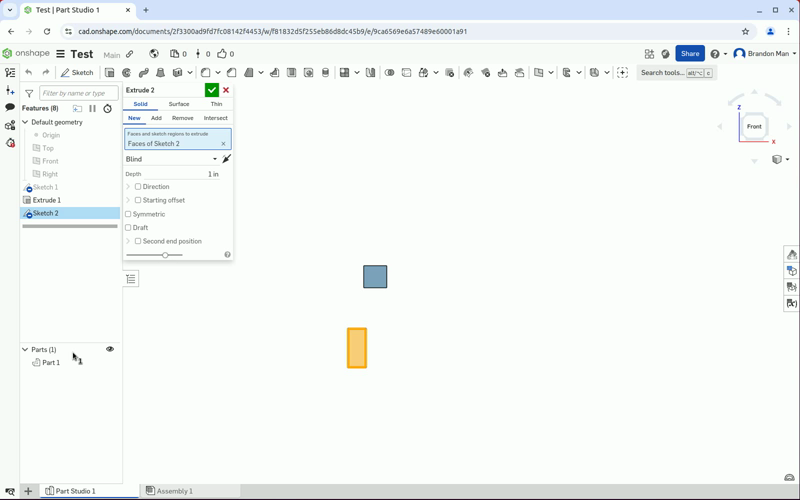
mouse_move(143, 106)
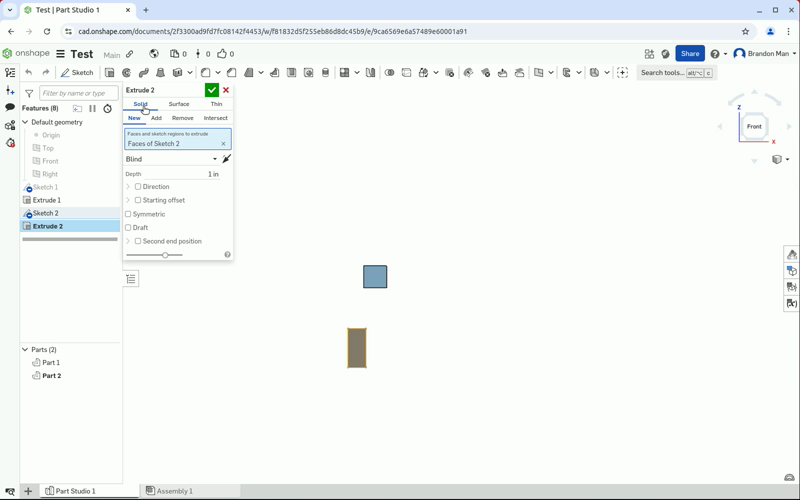
click(143, 106)
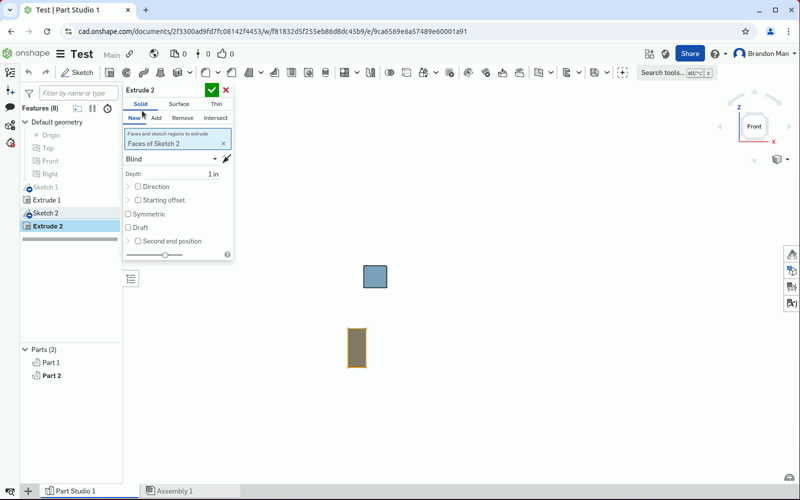
mouse_move(137, 120)
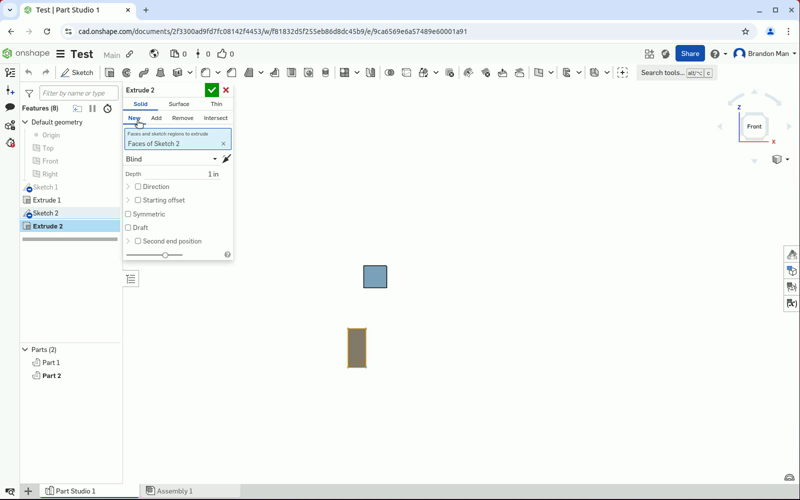
click(137, 120)
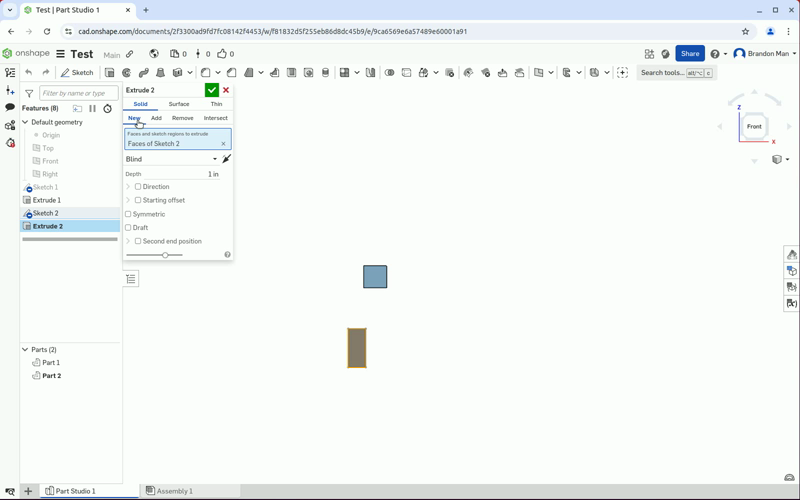
key(tab, 4)
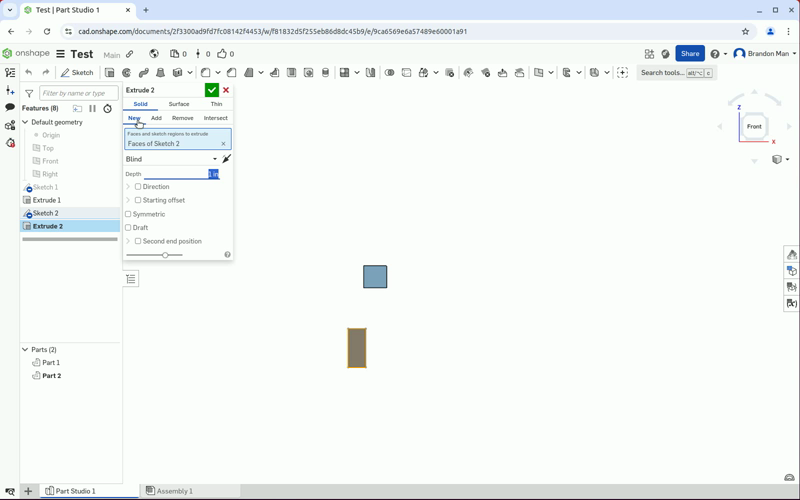
text(3.129)
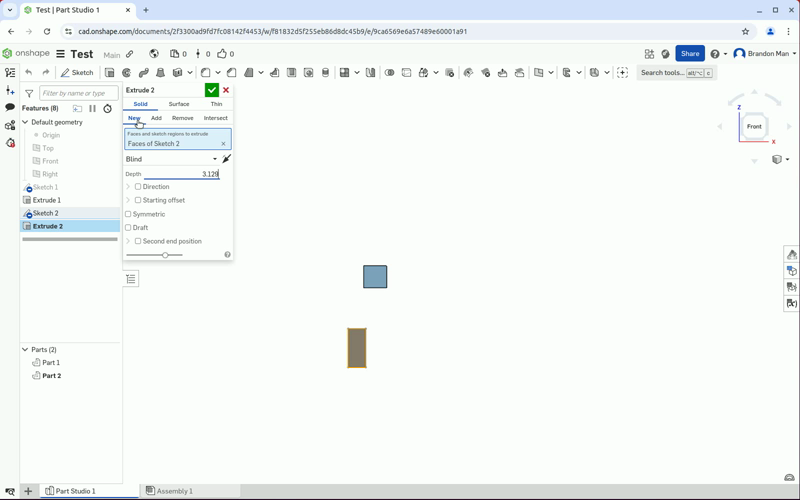
key(enter)
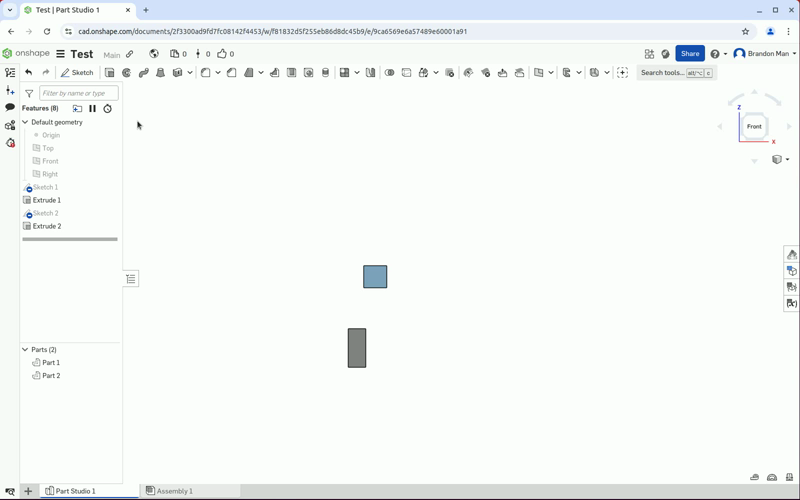
key(shift+h)
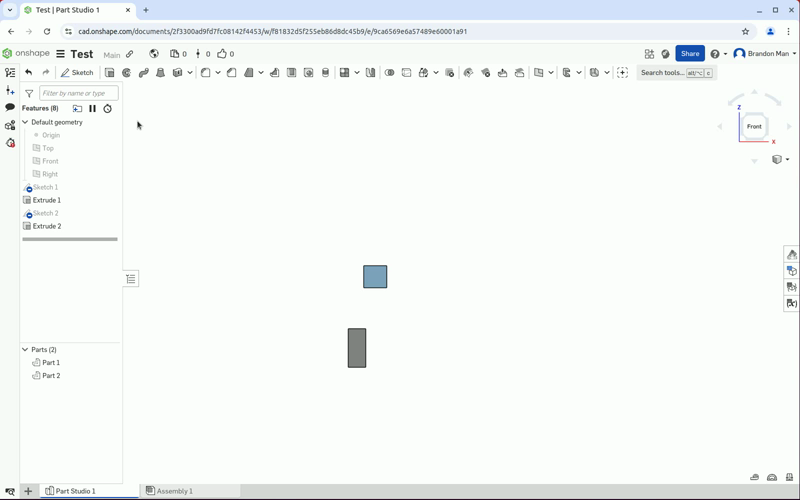
key(shift+h)
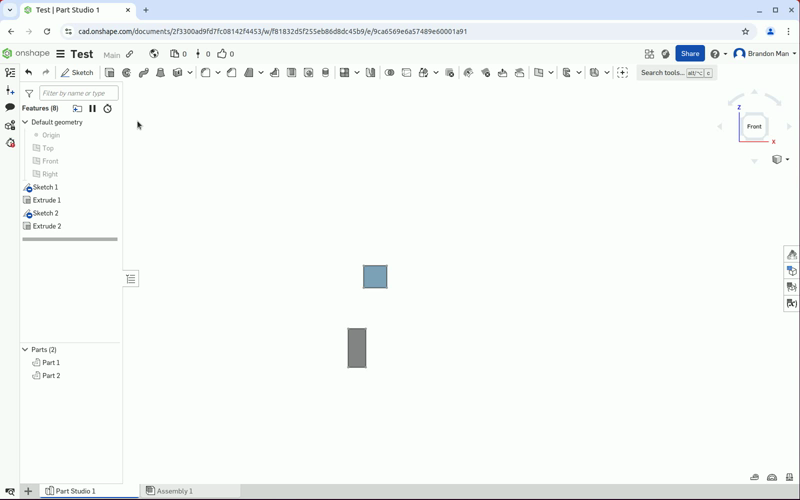
key(shift+7)
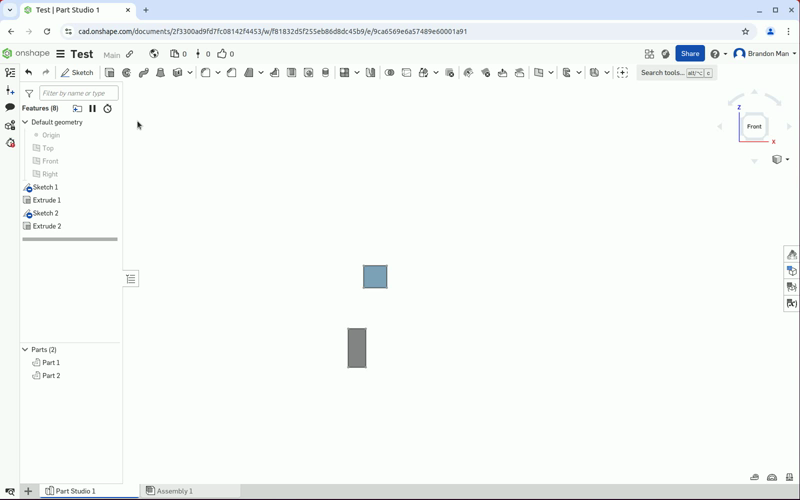
key(left, 2)
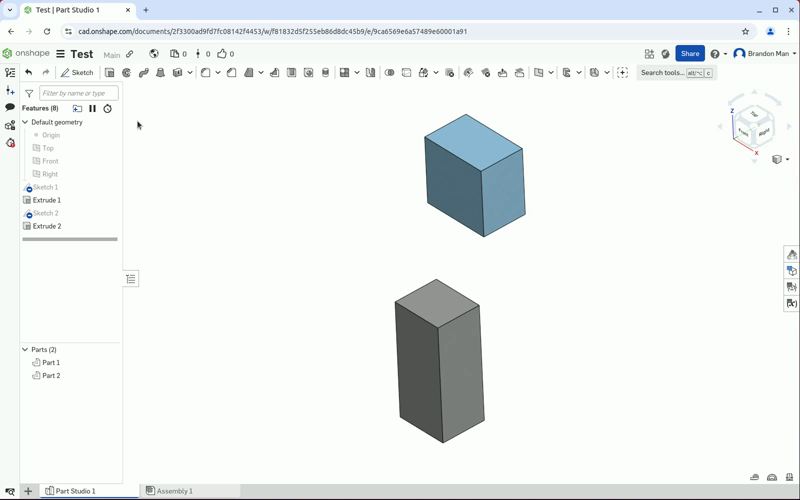
key(down, 2)
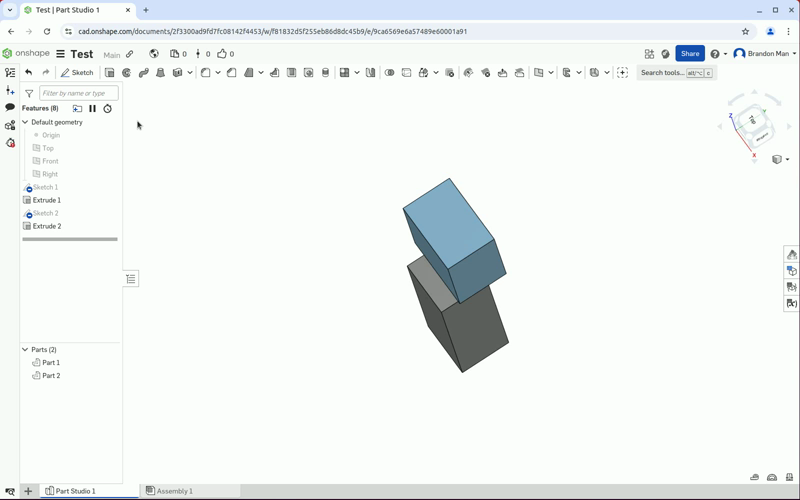
key(up, 2)
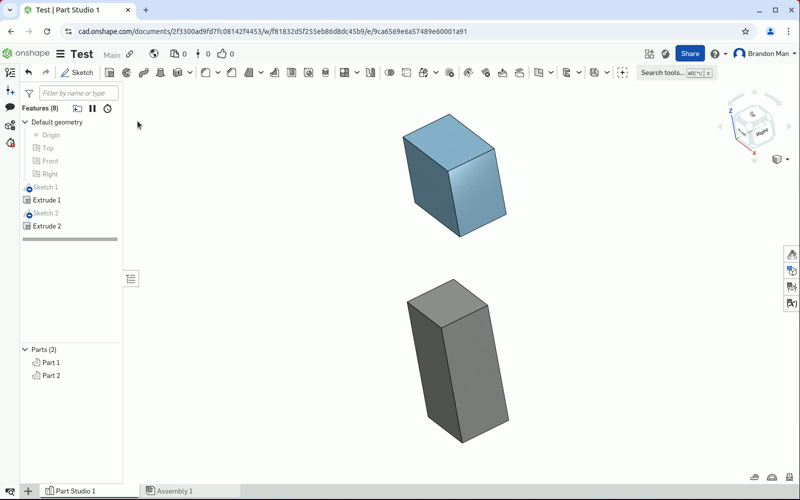
key(right, 2)
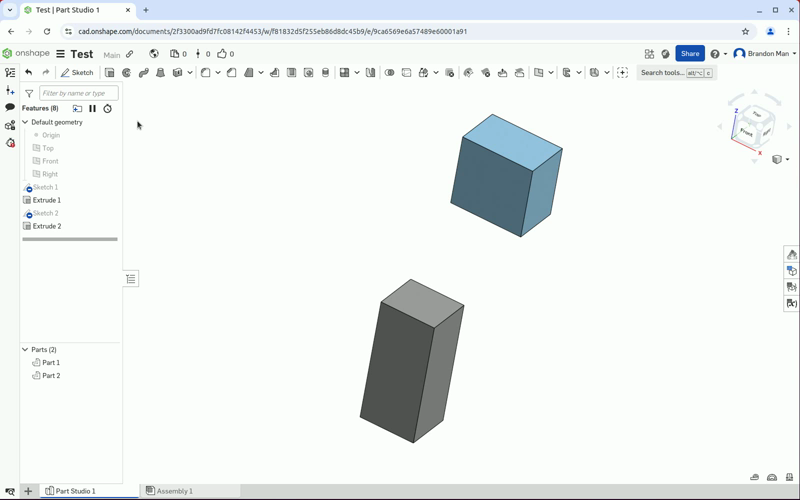
mouse_move(73, 189)
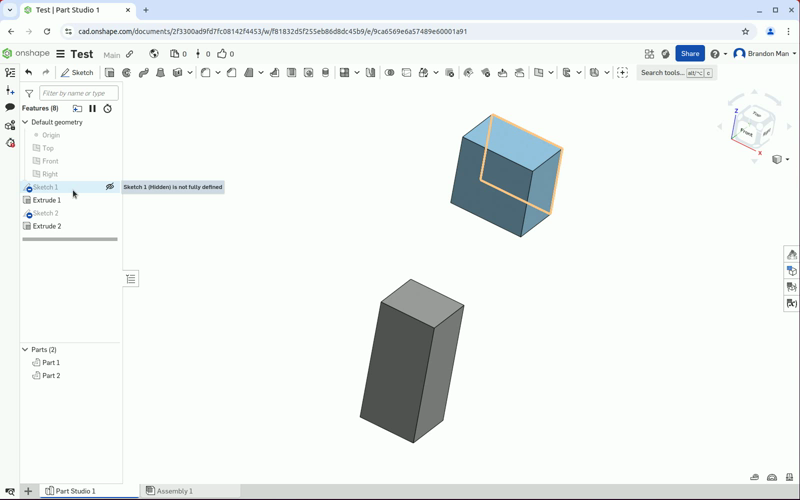
click(73, 189)